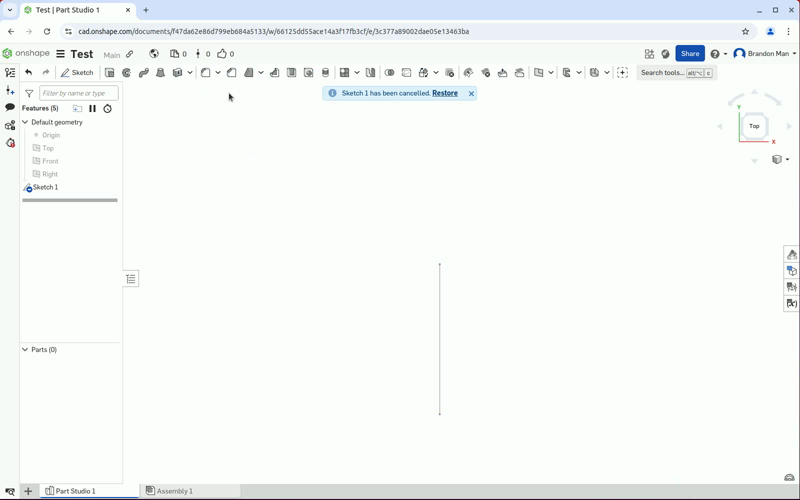
key(shift+h)
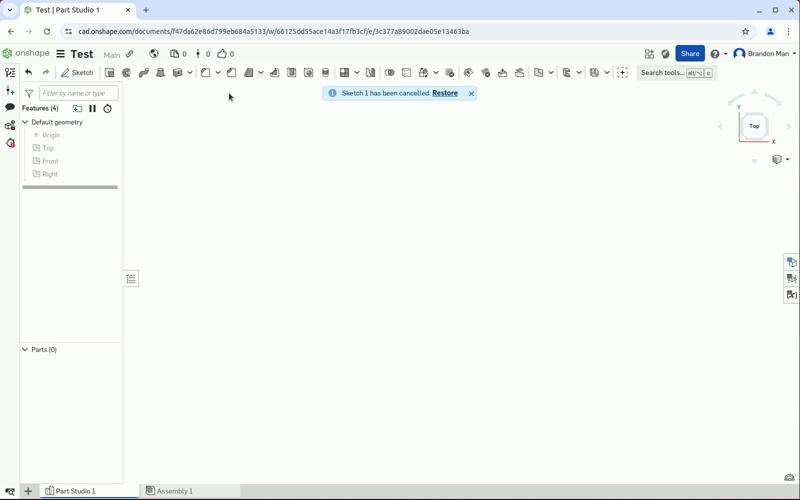
mouse_move(73, 352)
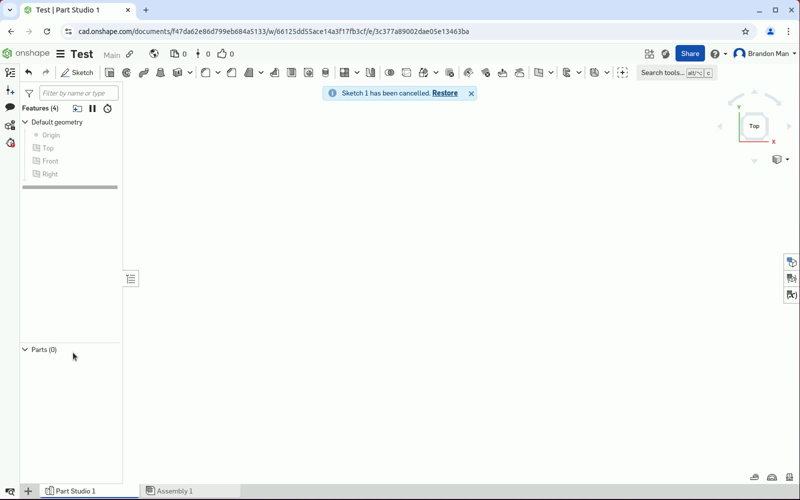
key(y)
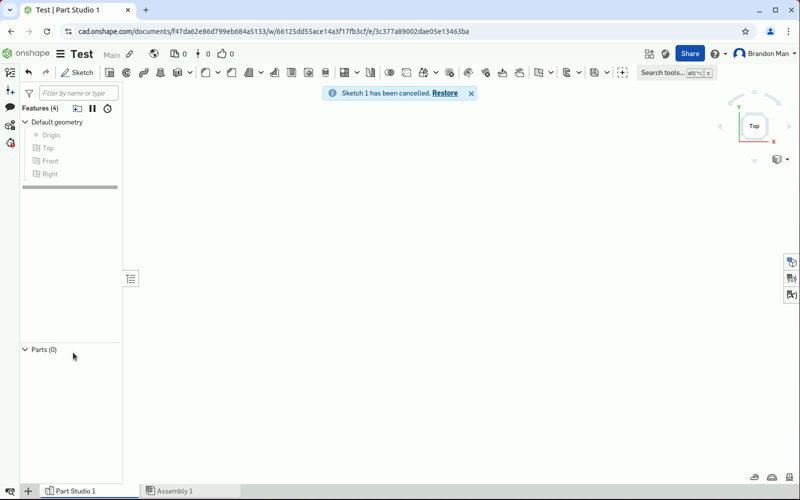
key(shift+p)
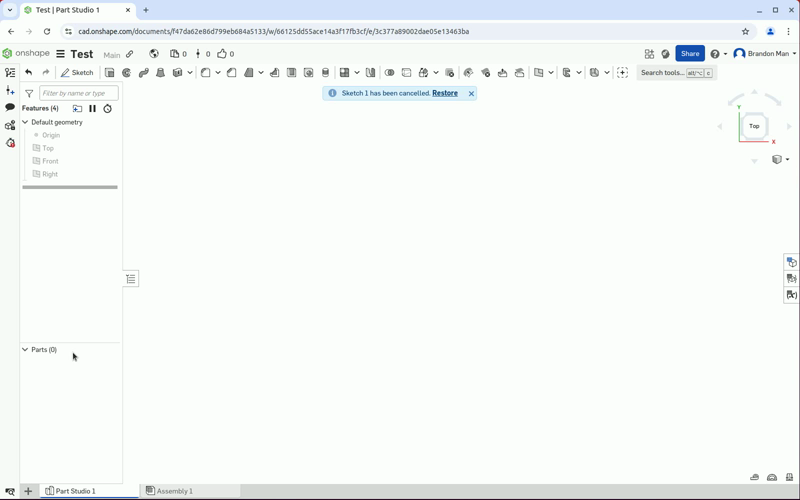
key(space)
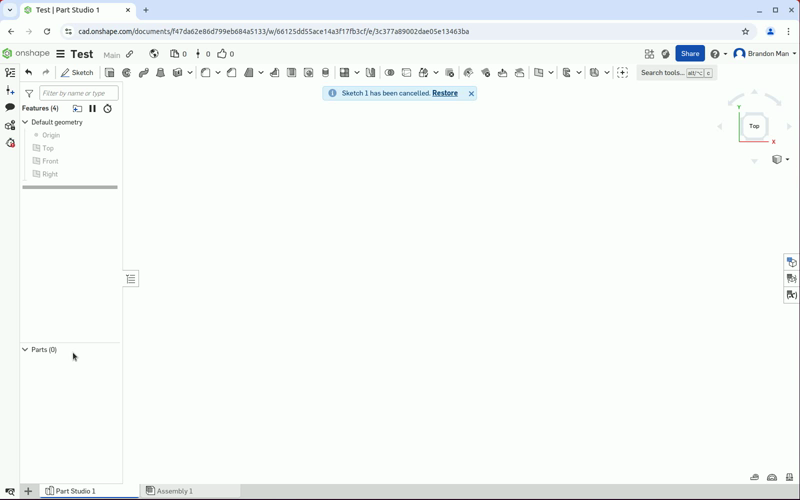
key_down(shift)
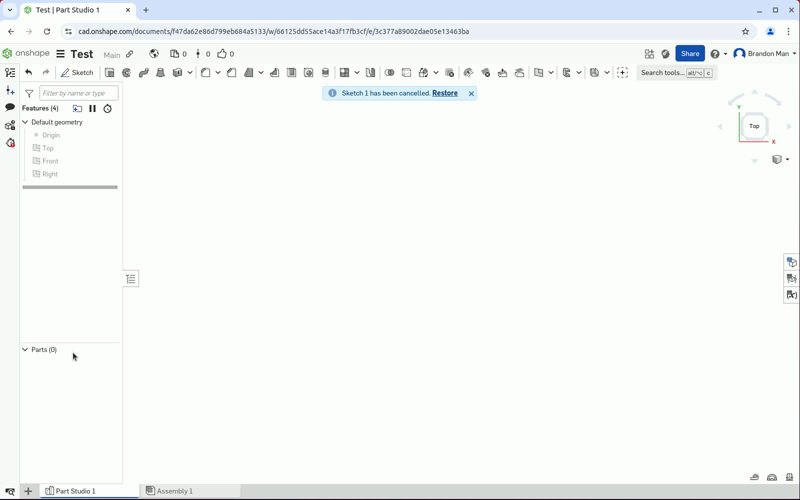
key(up)
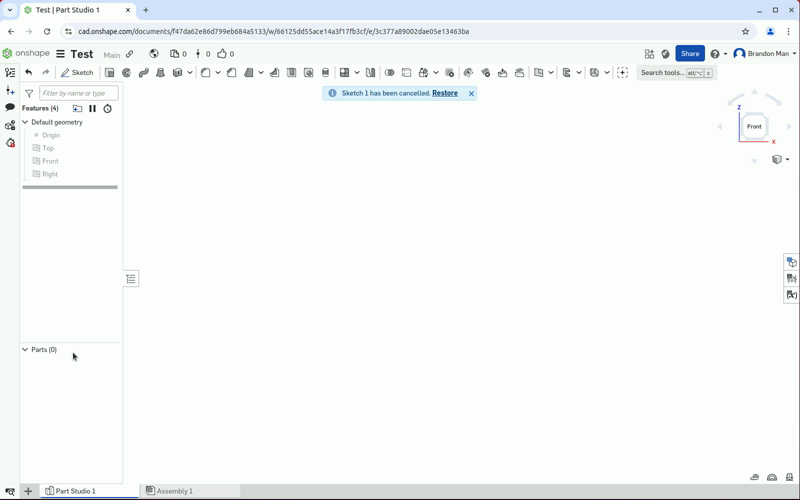
key_up(shift)
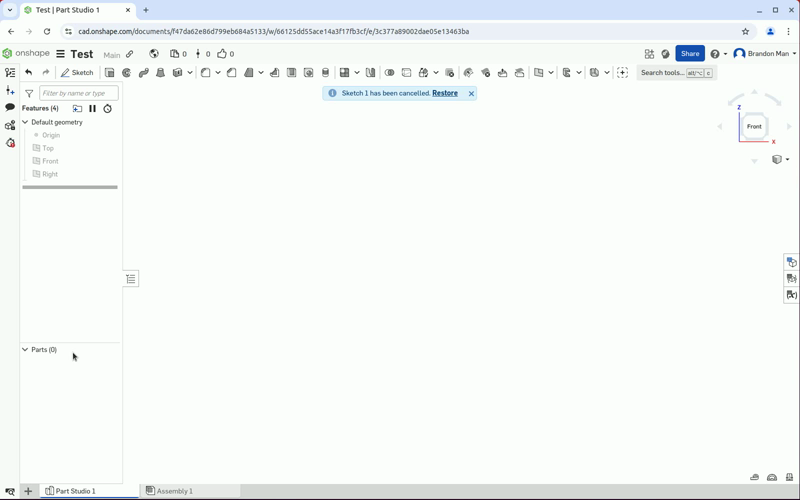
key(space)
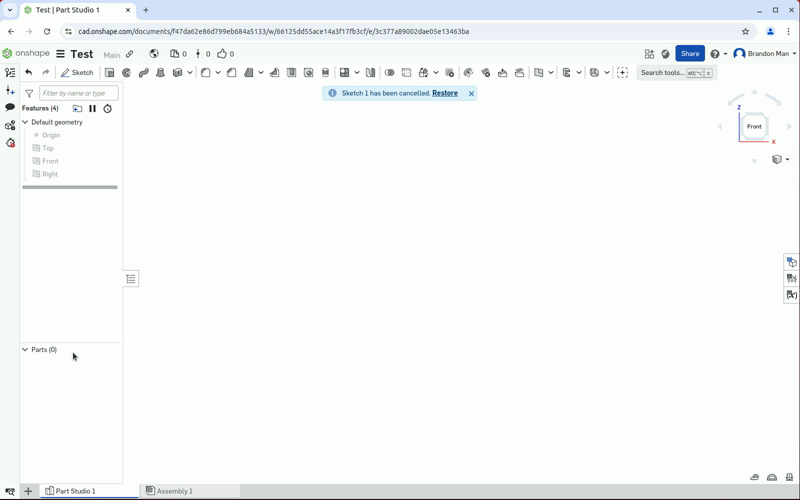
key_down(shift)
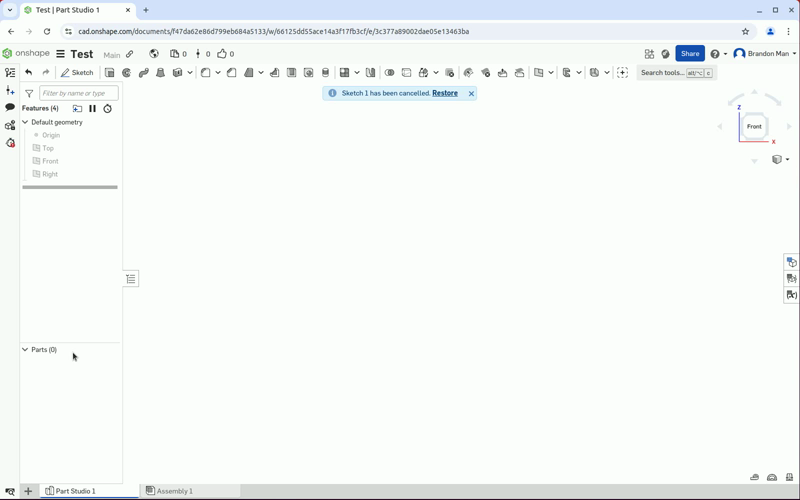
key(left)
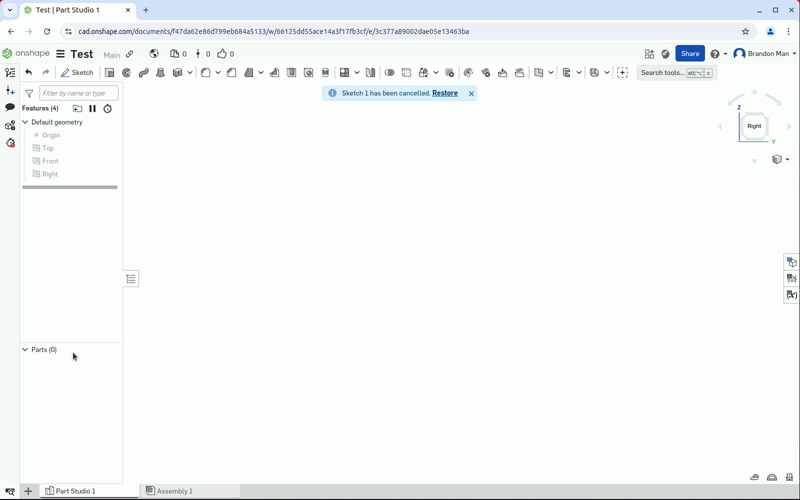
key_up(shift)
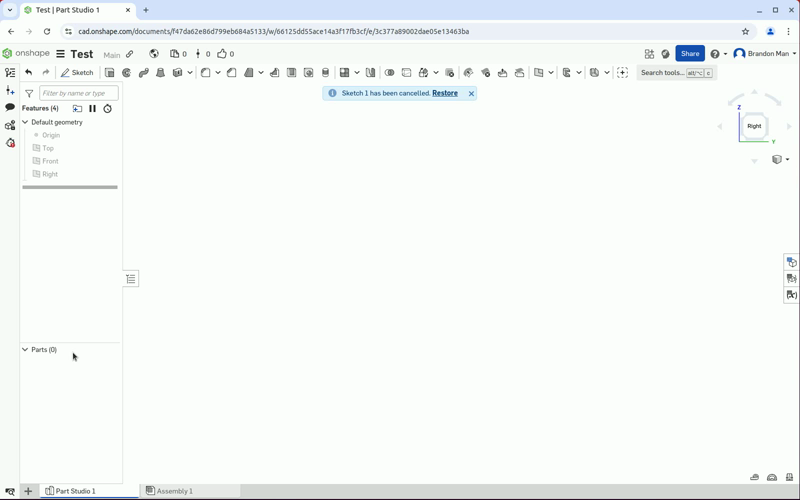
mouse_move(73, 352)
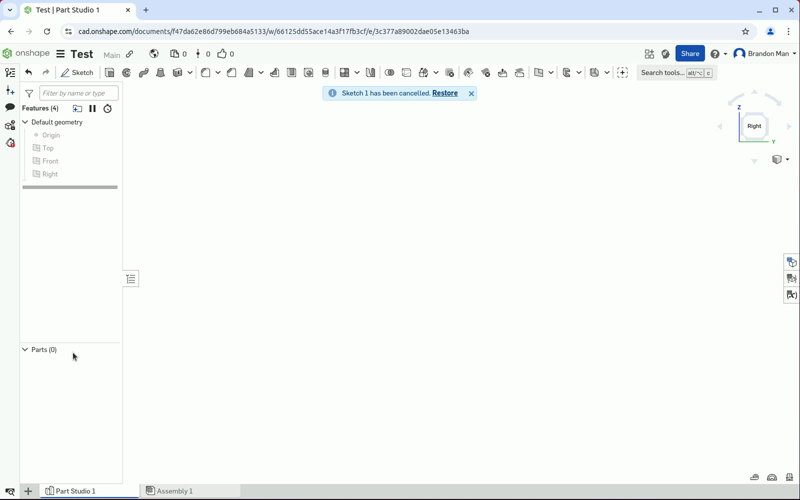
key(shift+y)
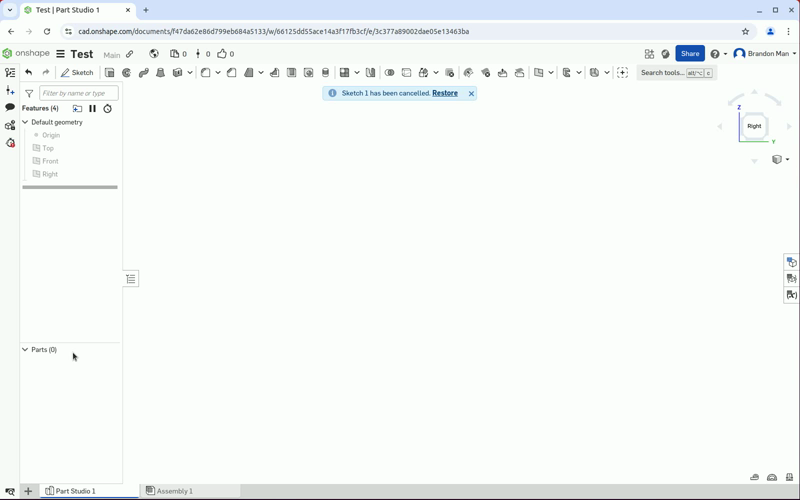
key(shift+s)
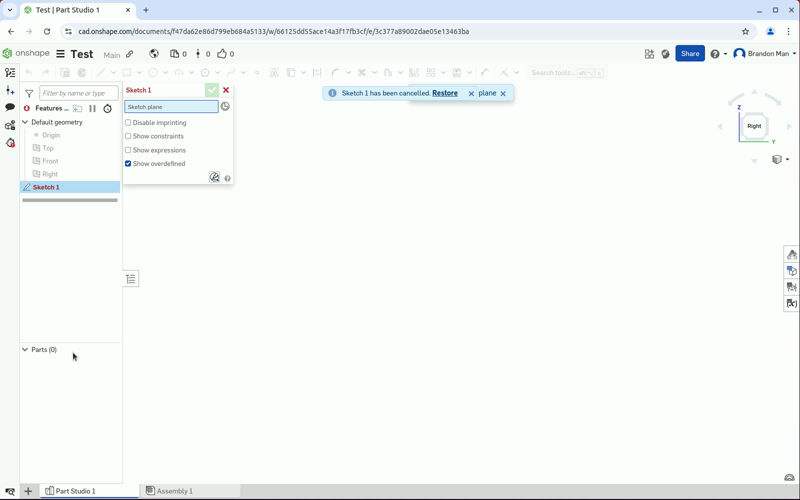
mouse_move(73, 176)
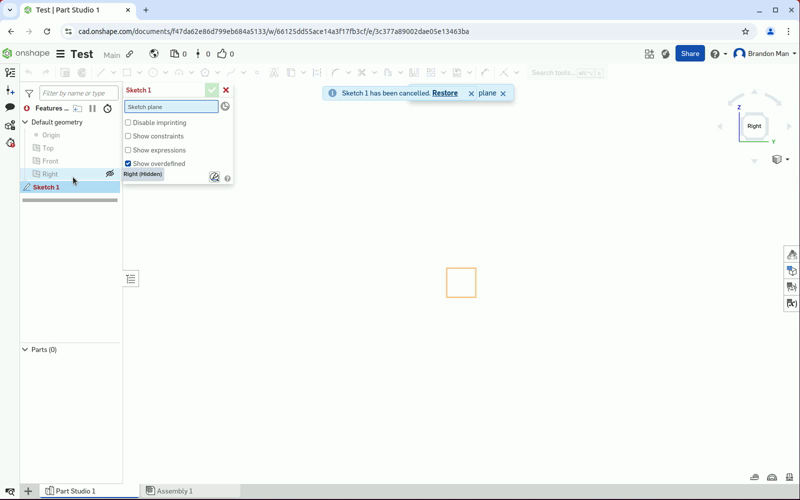
click(73, 176)
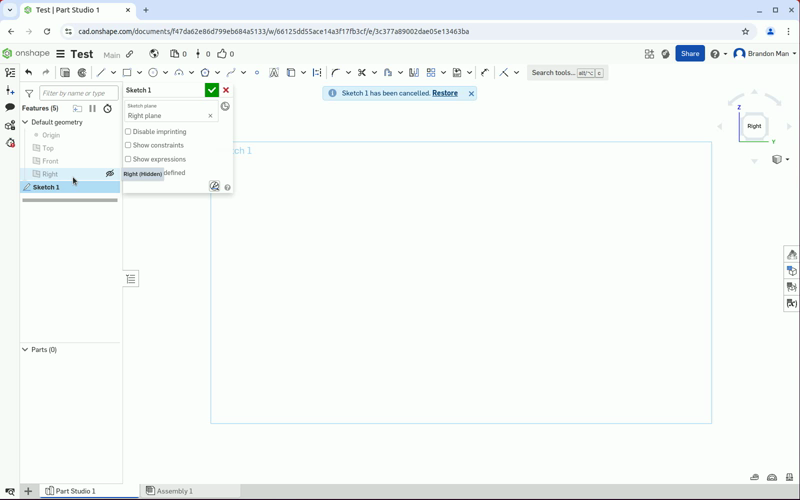
mouse_move(73, 352)
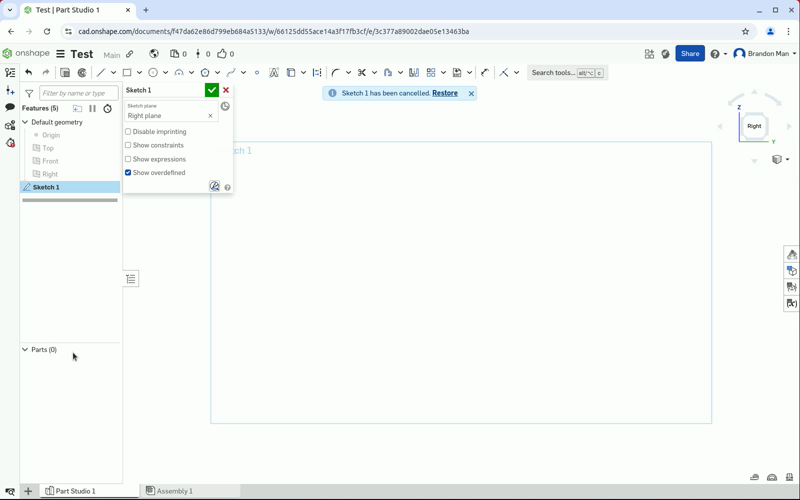
key(y)
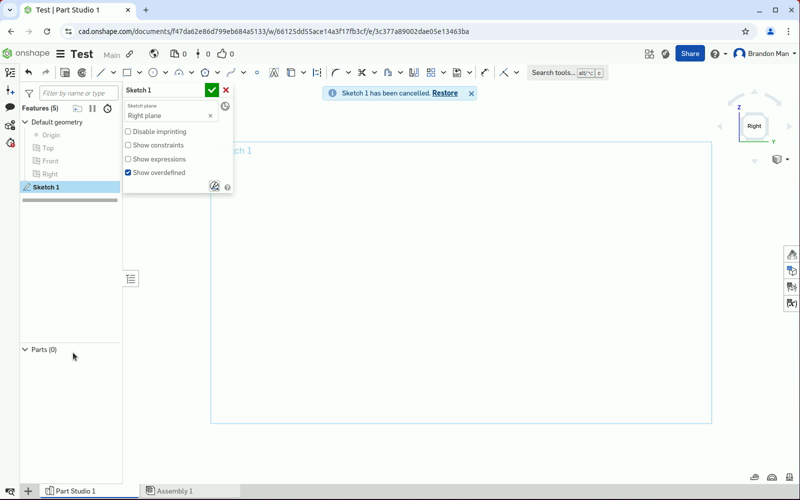
key(l)
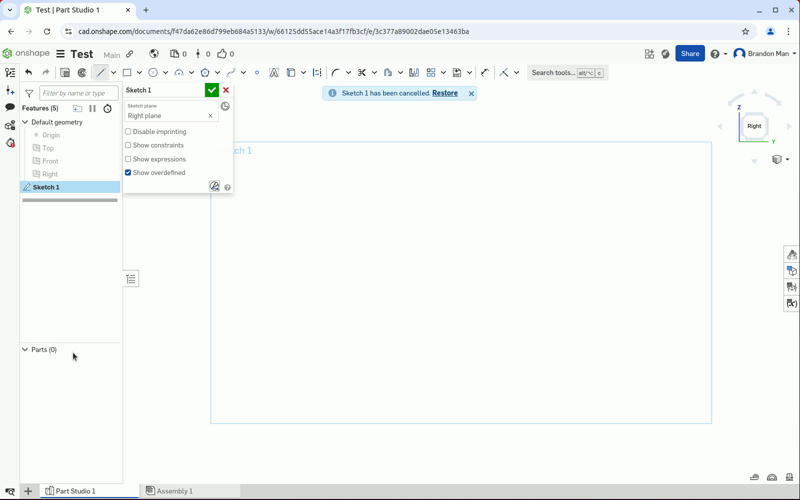
key_down(shift)
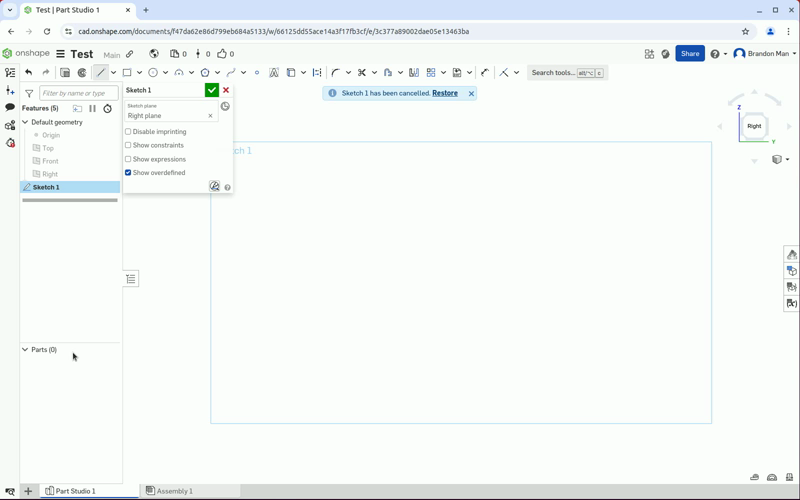
mouse_move(371, 291)
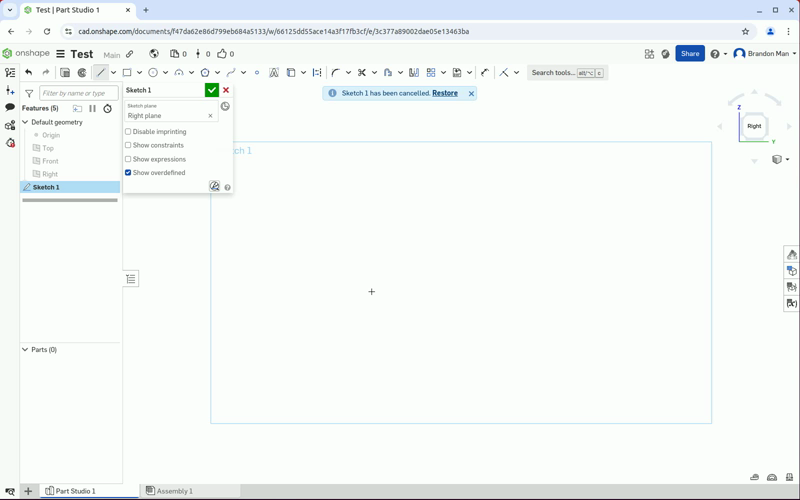
click(371, 291)
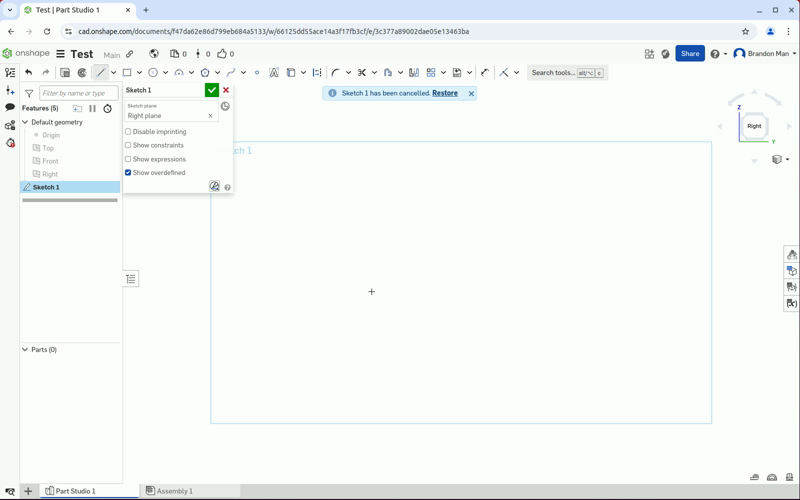
key_up(shift)
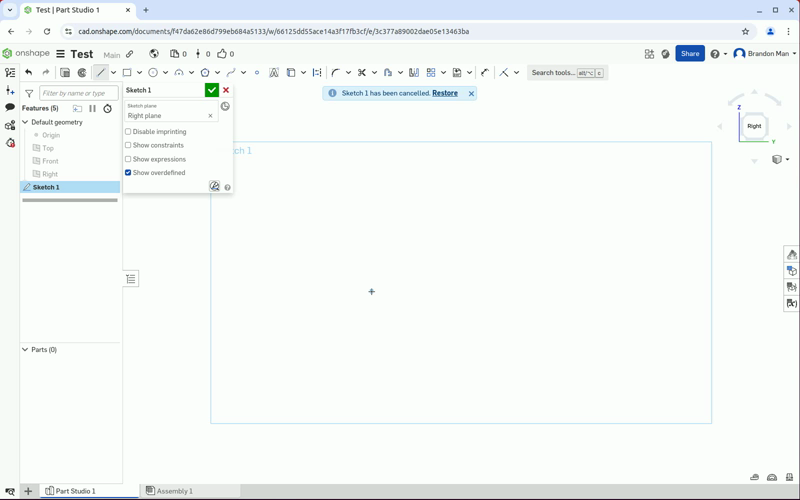
key_down(shift)
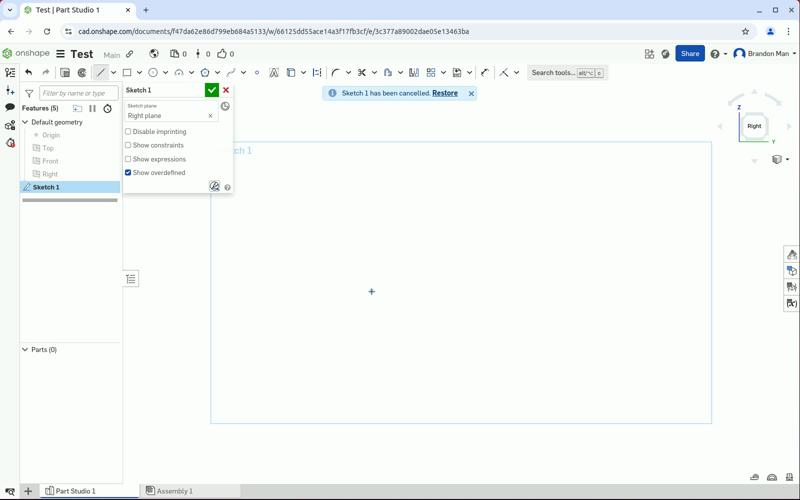
mouse_move(572, 291)
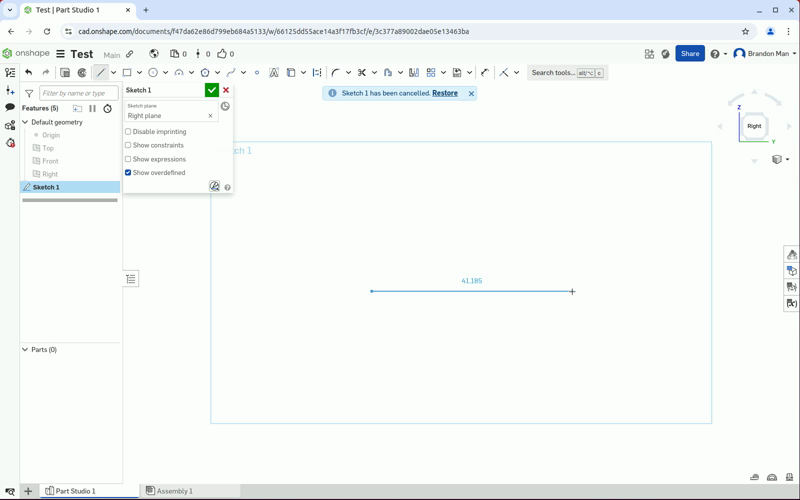
click(572, 291)
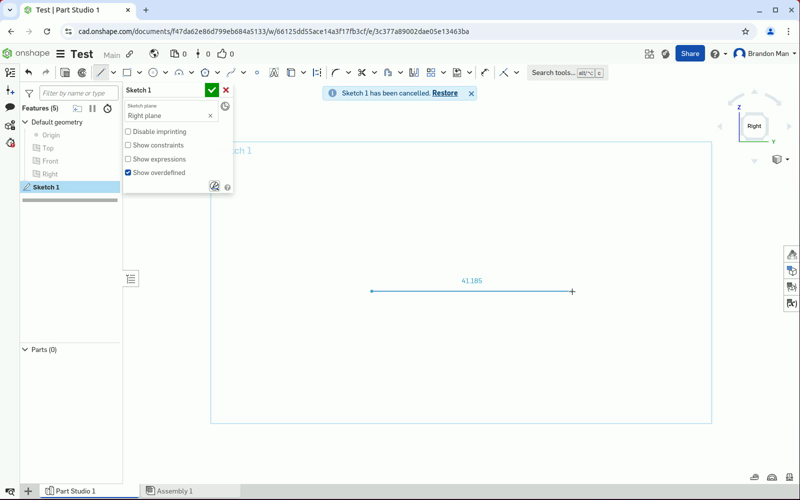
key_up(shift)
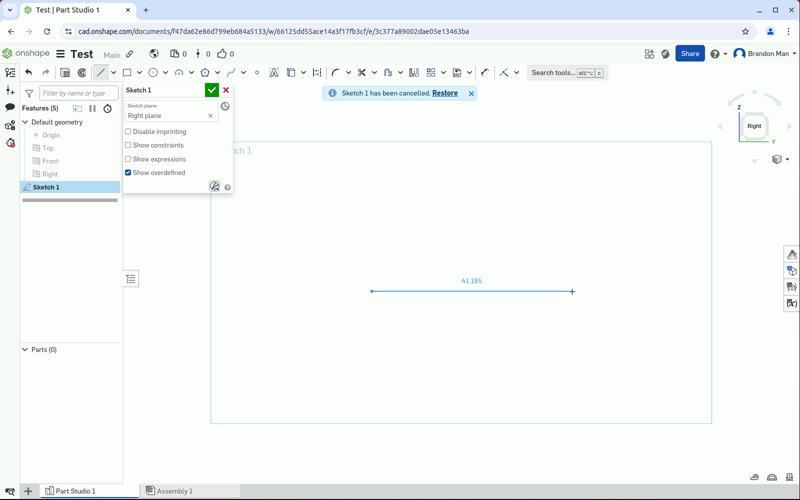
key_down(shift)
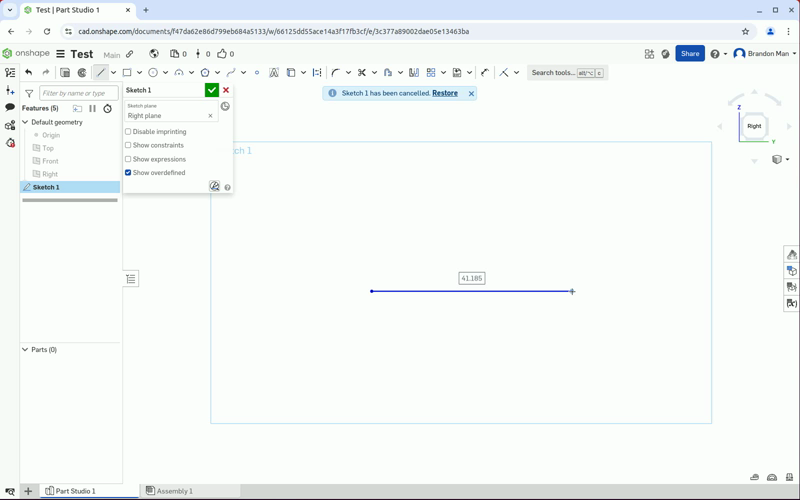
mouse_move(589, 291)
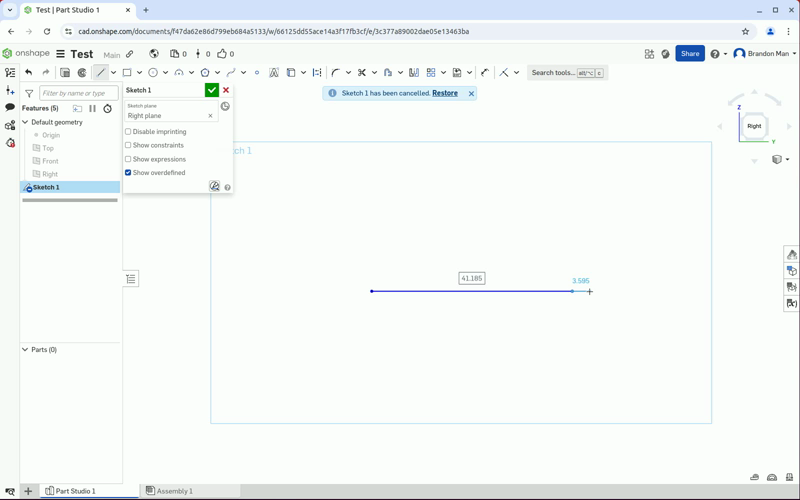
mouse_move(572, 282)
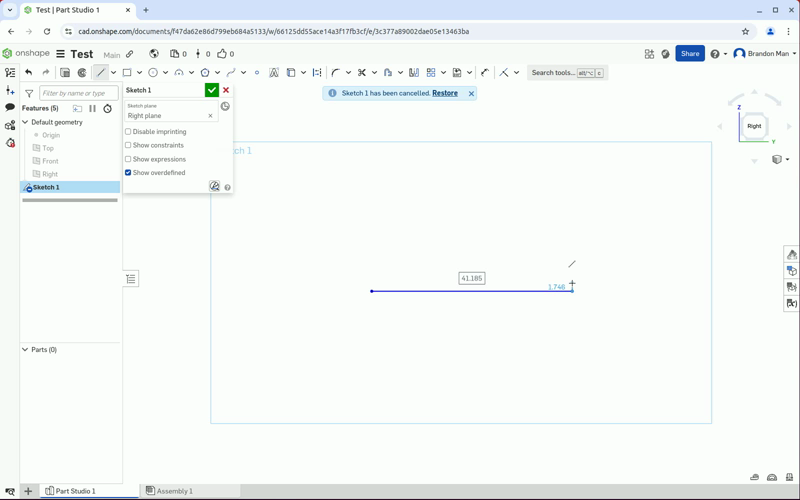
click(572, 282)
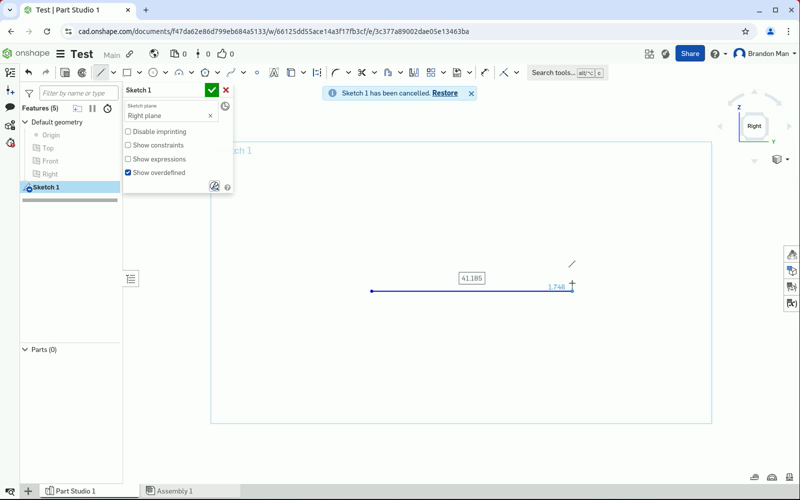
key_up(shift)
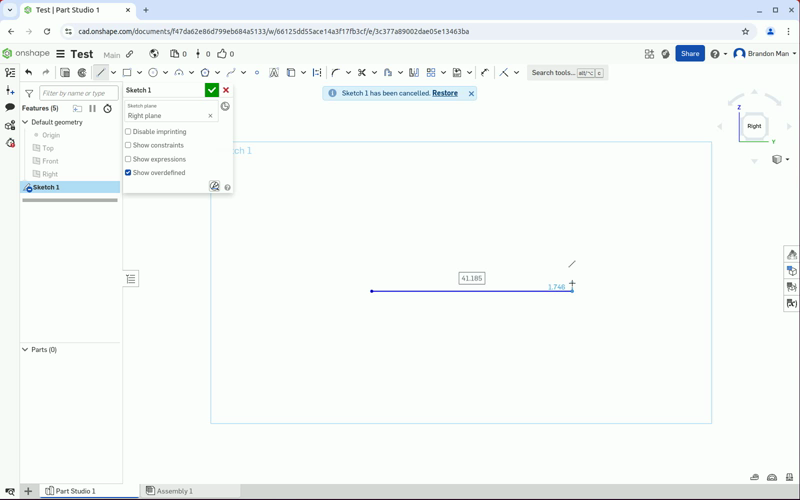
key_down(shift)
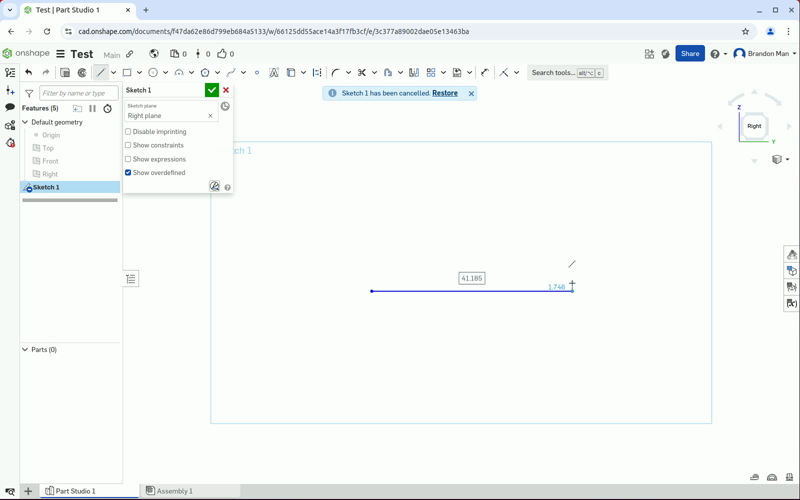
mouse_move(589, 282)
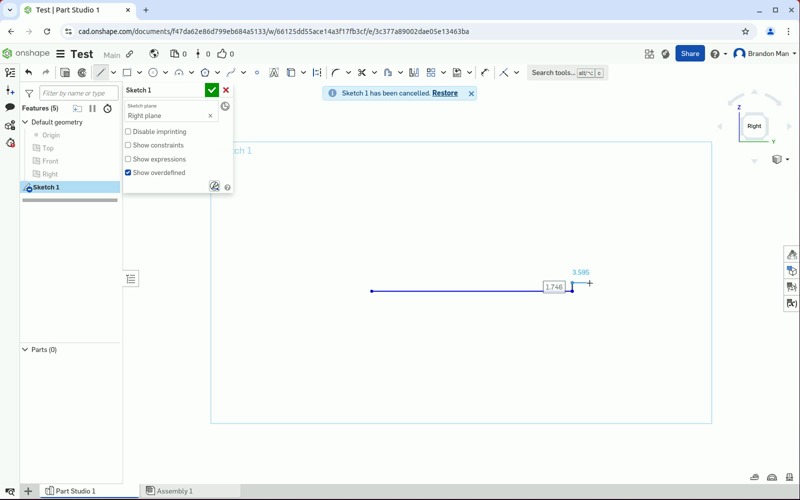
mouse_move(549, 282)
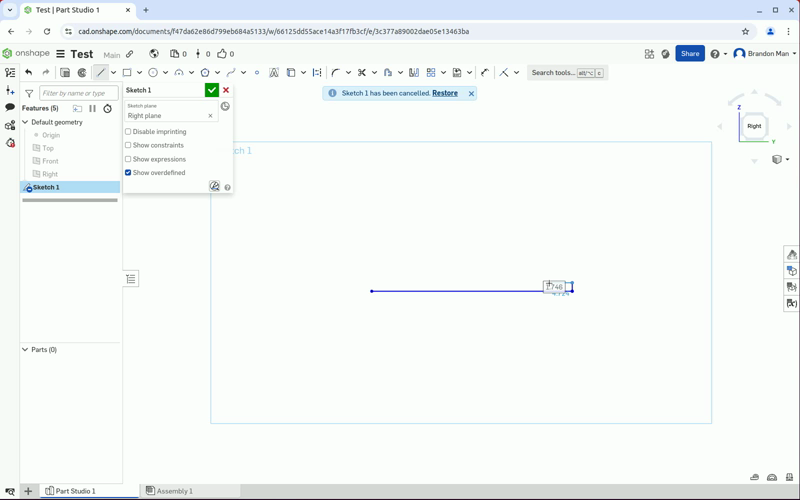
click(549, 282)
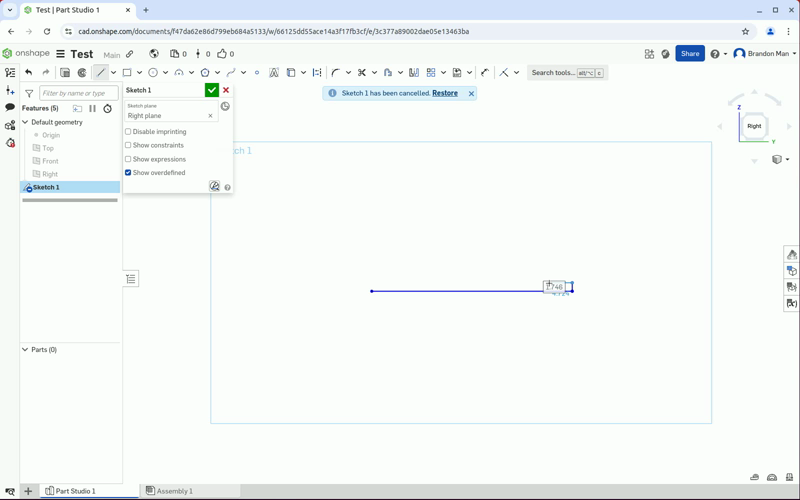
key_up(shift)
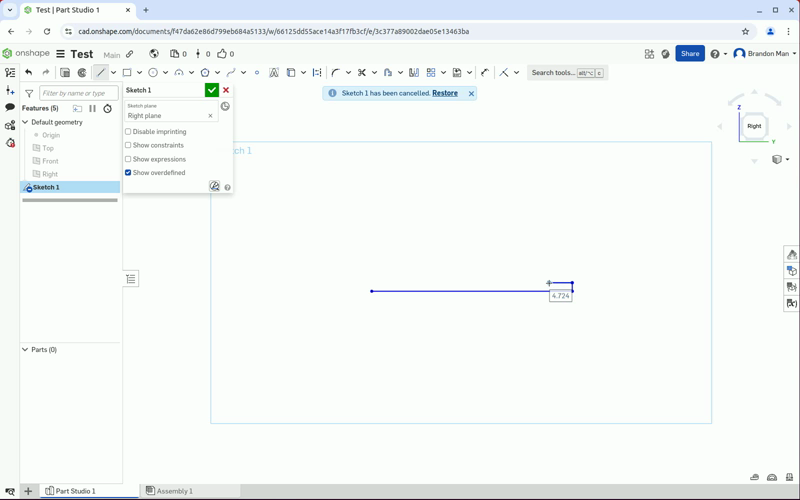
key_down(shift)
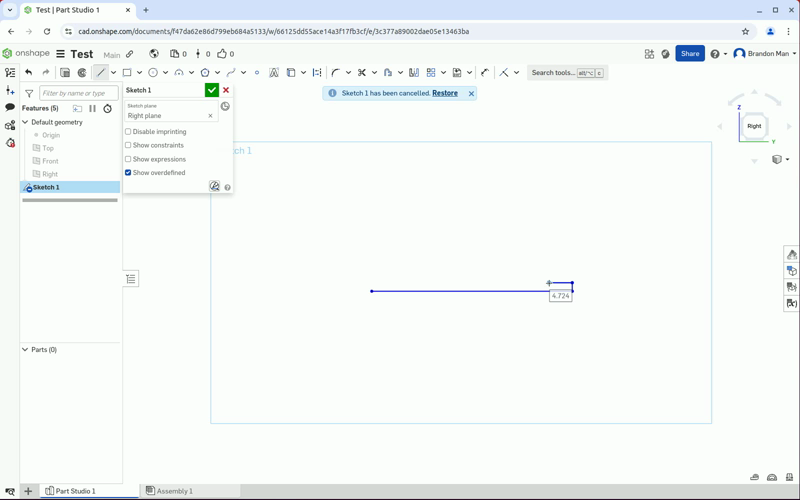
mouse_move(371, 282)
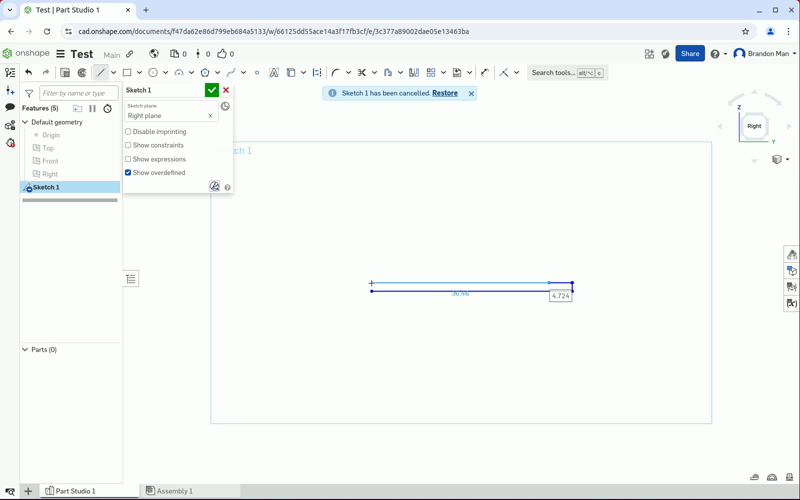
click(371, 282)
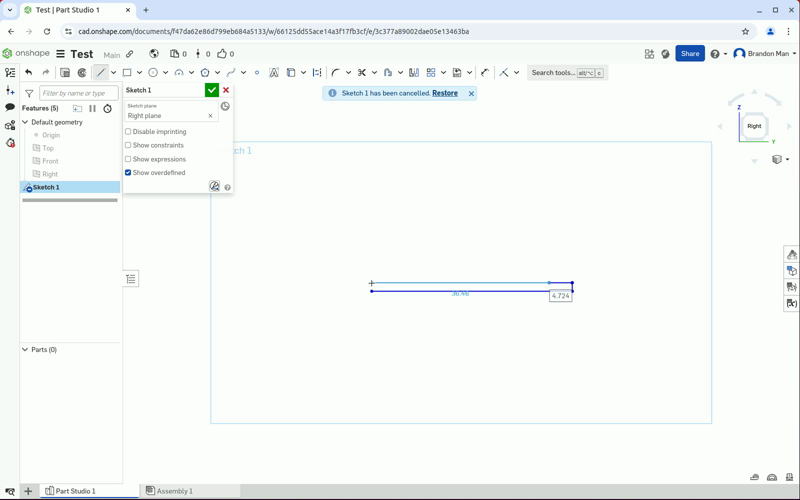
key_up(shift)
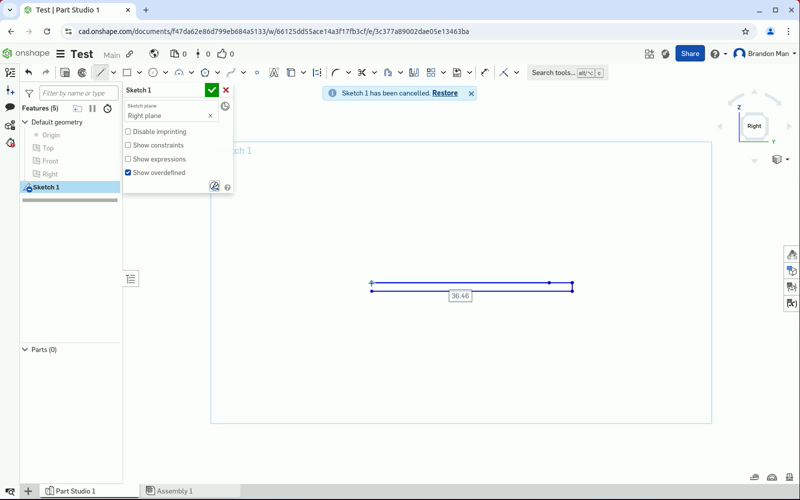
key(esc)
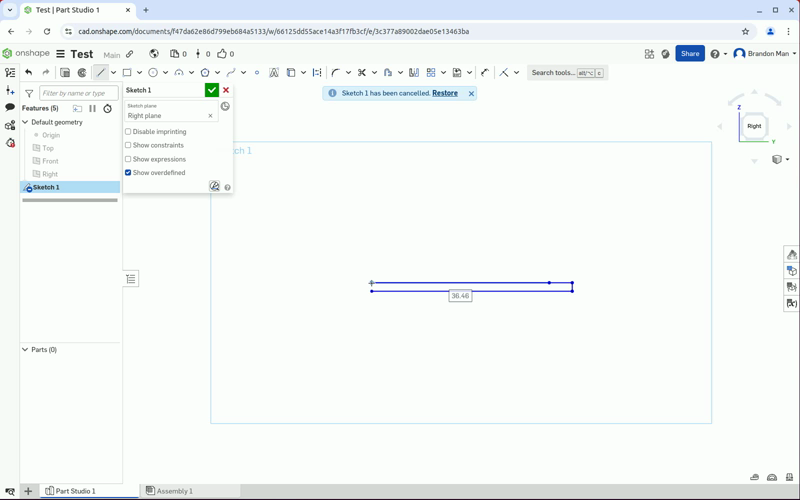
key(a)
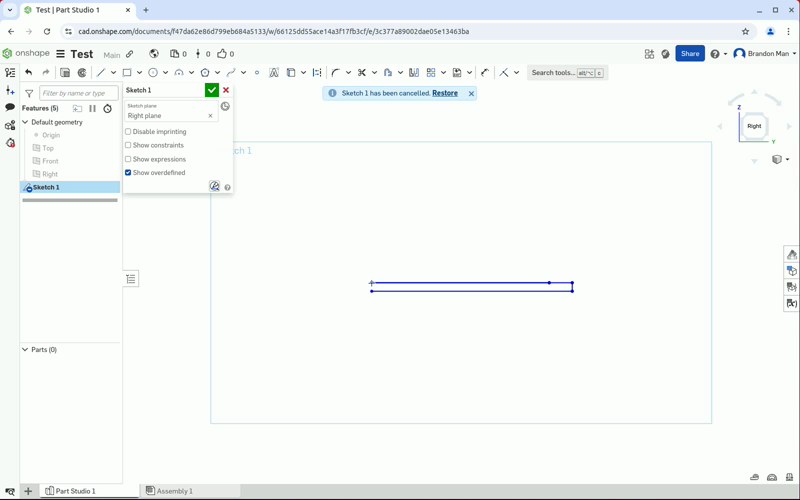
mouse_move(371, 282)
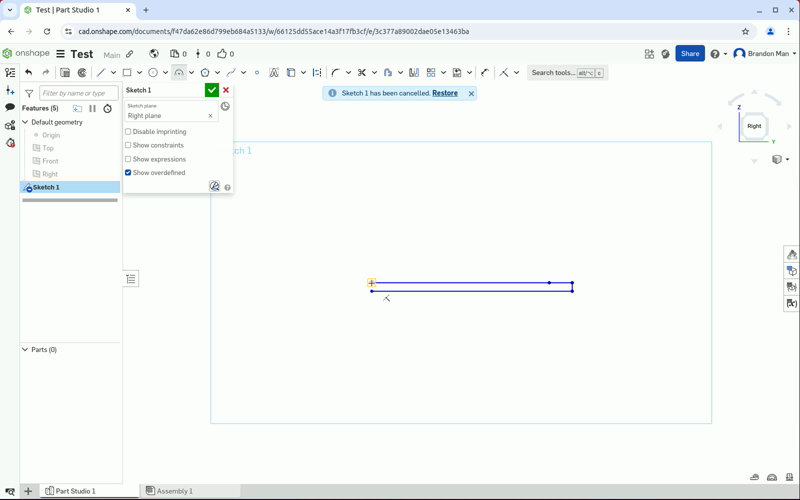
click(371, 282)
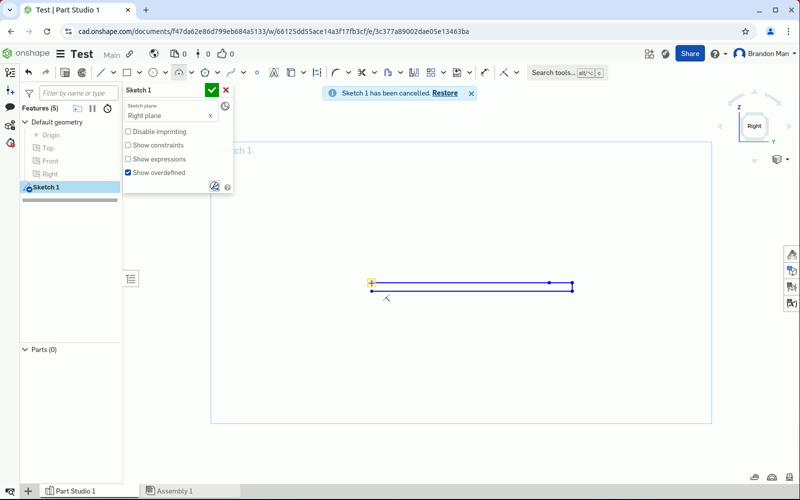
key_down(shift)
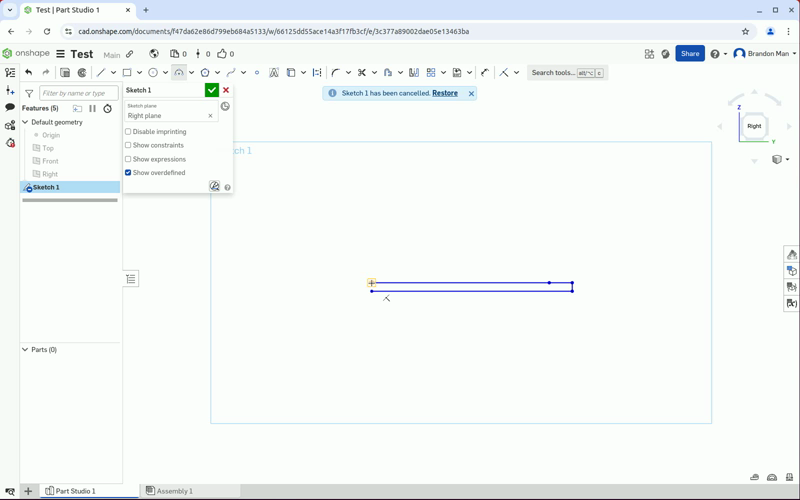
mouse_move(390, 251)
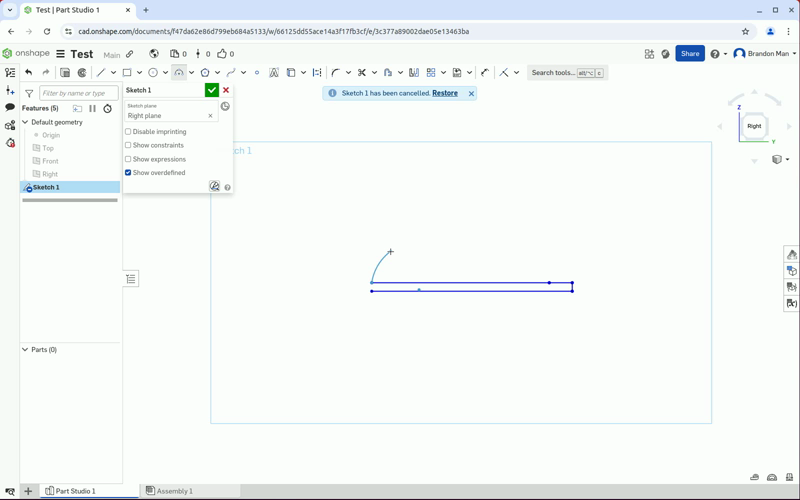
click(390, 251)
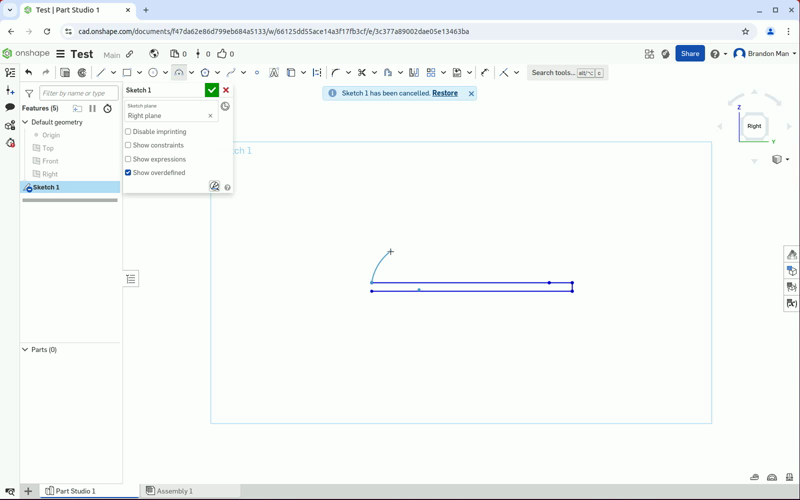
mouse_move(361, 254)
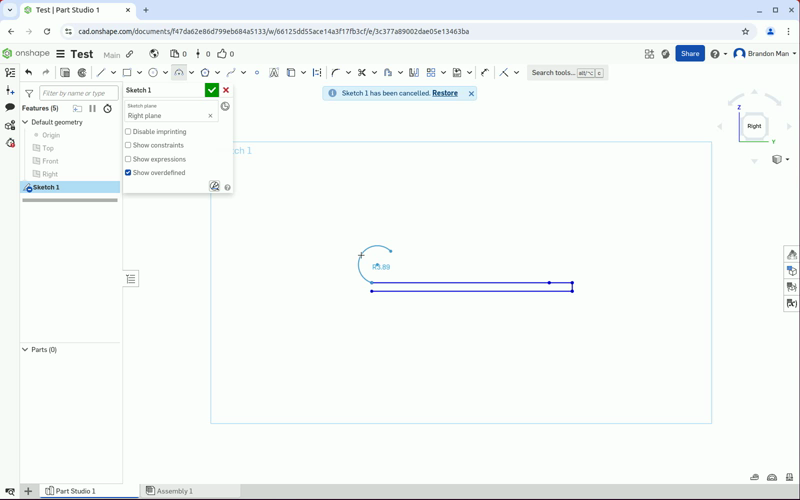
click(361, 254)
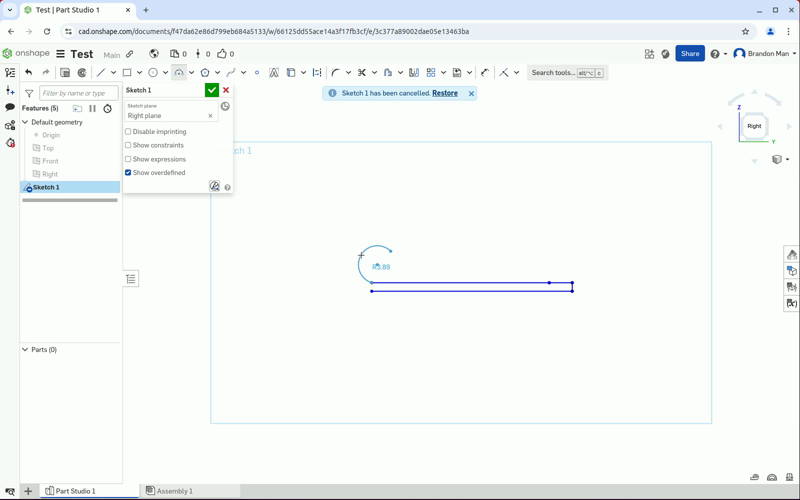
key_up(shift)
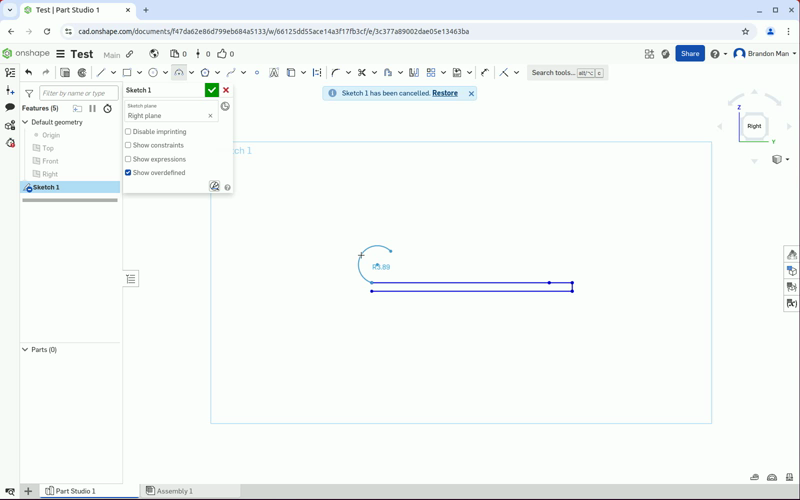
key(esc)
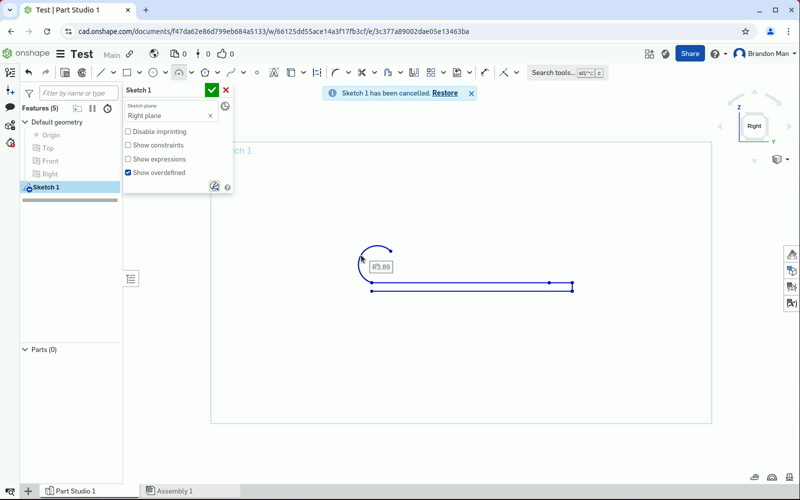
key(l)
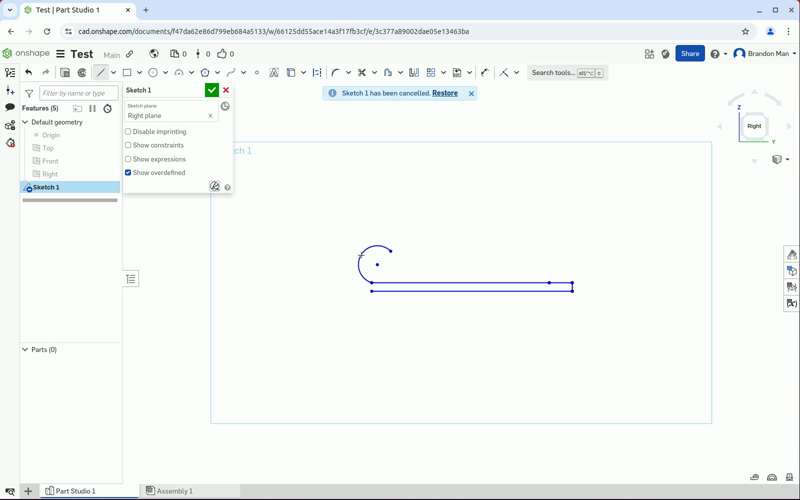
mouse_move(390, 251)
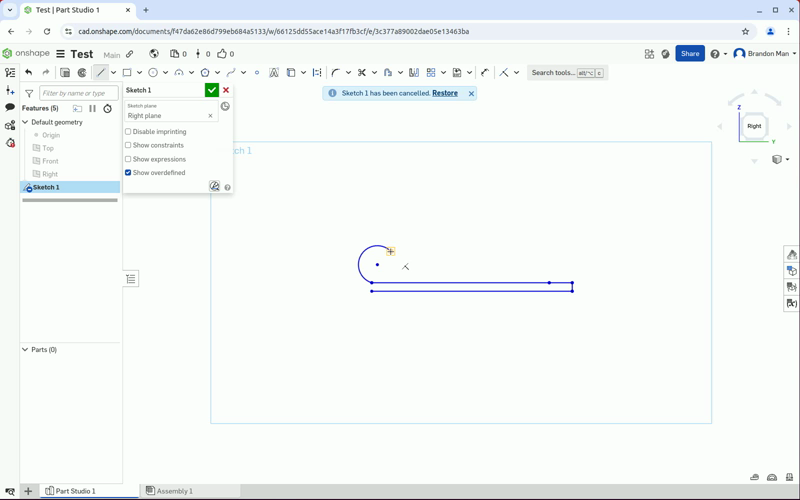
click(390, 251)
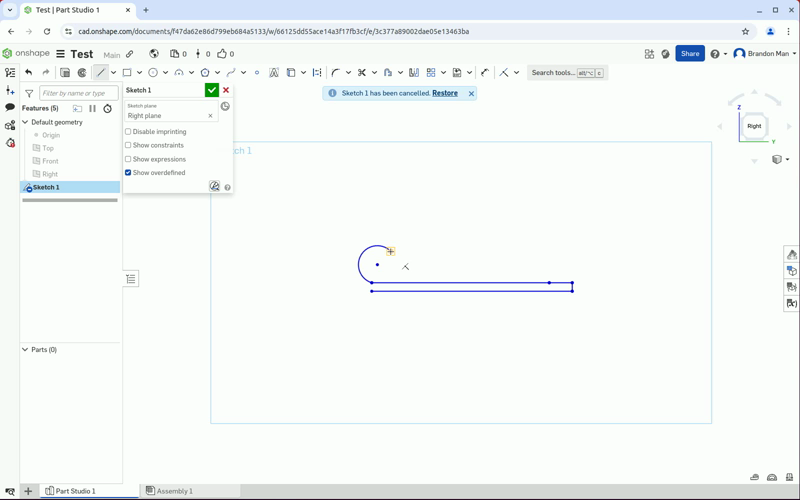
key_down(shift)
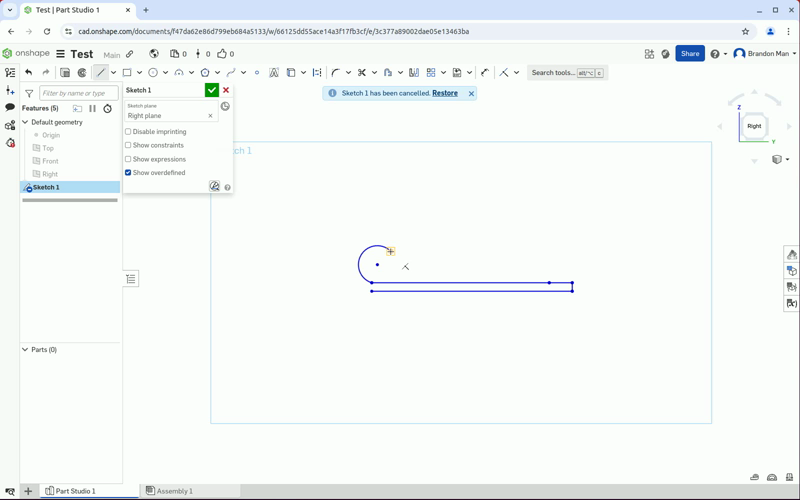
mouse_move(420, 251)
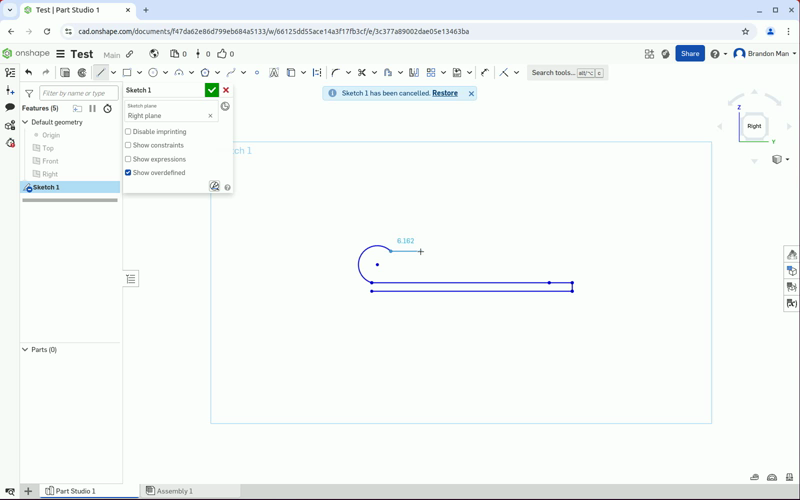
mouse_move(394, 244)
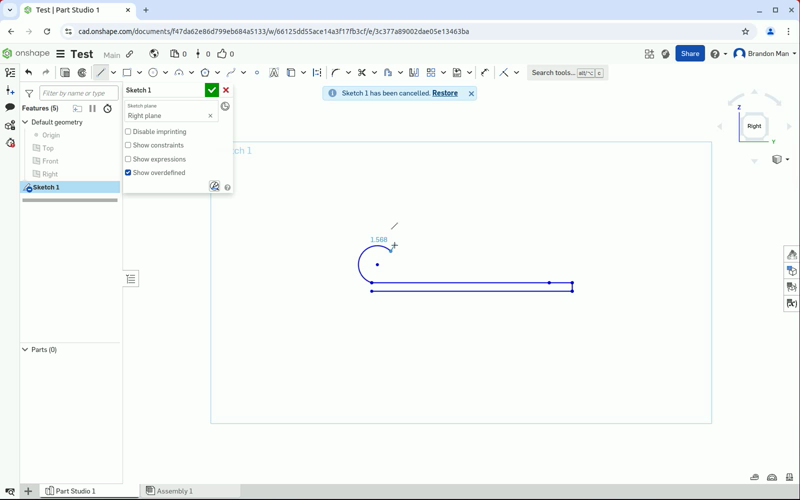
click(394, 244)
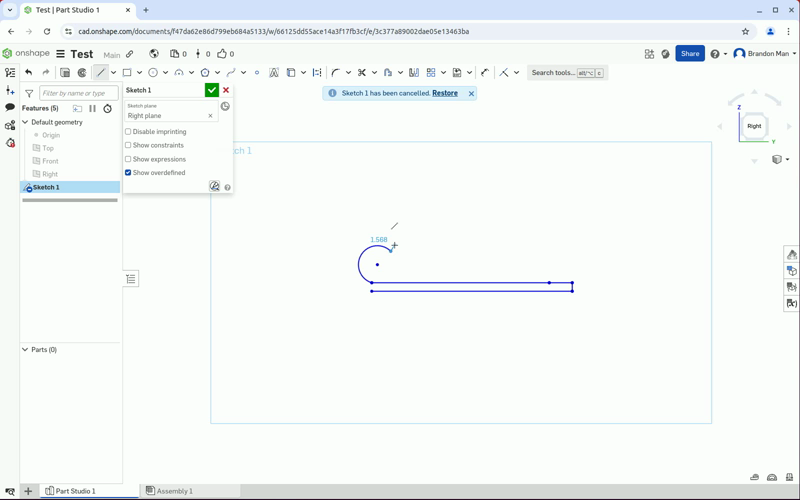
key_up(shift)
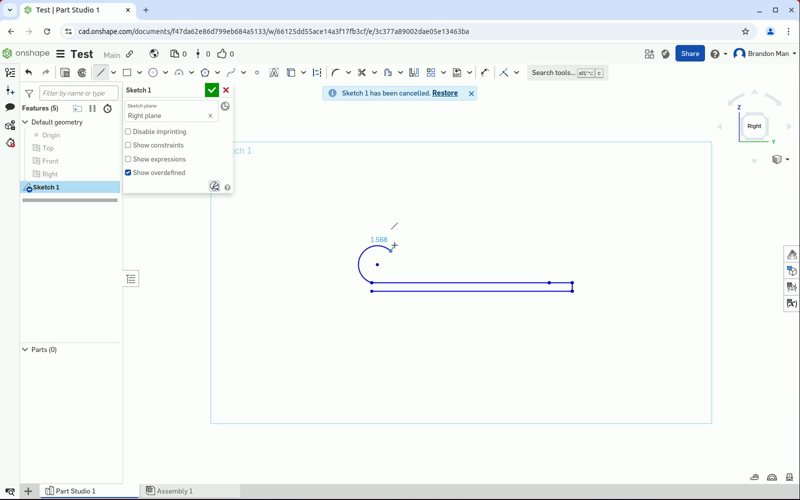
key(esc)
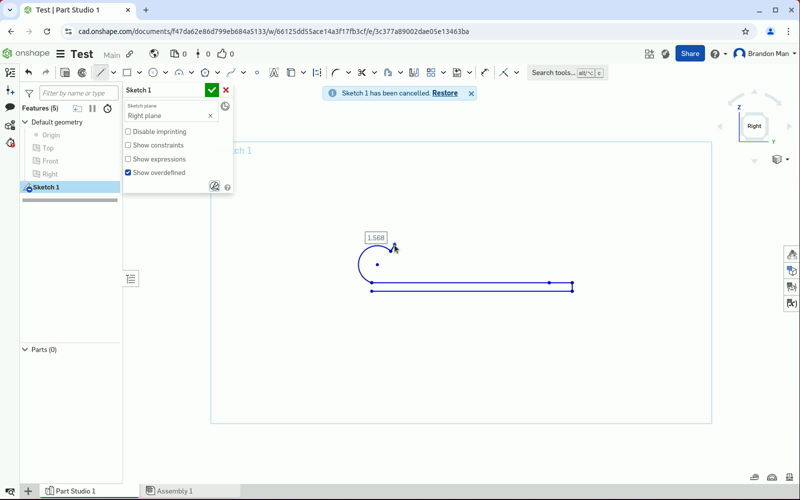
key(a)
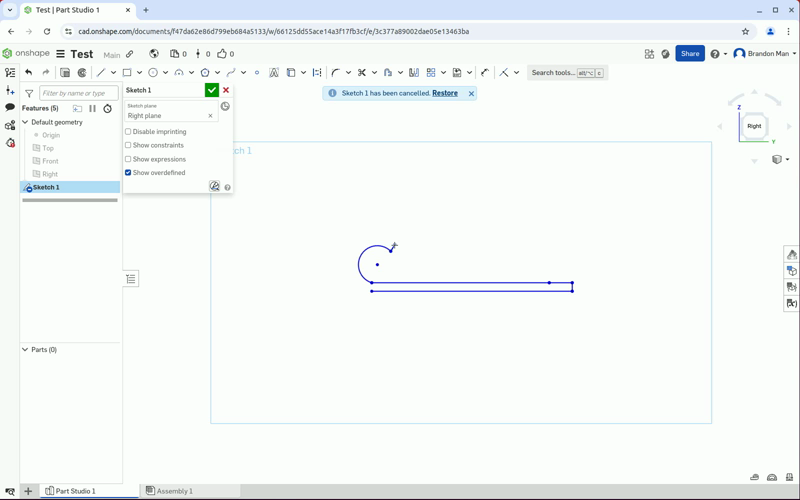
mouse_move(394, 244)
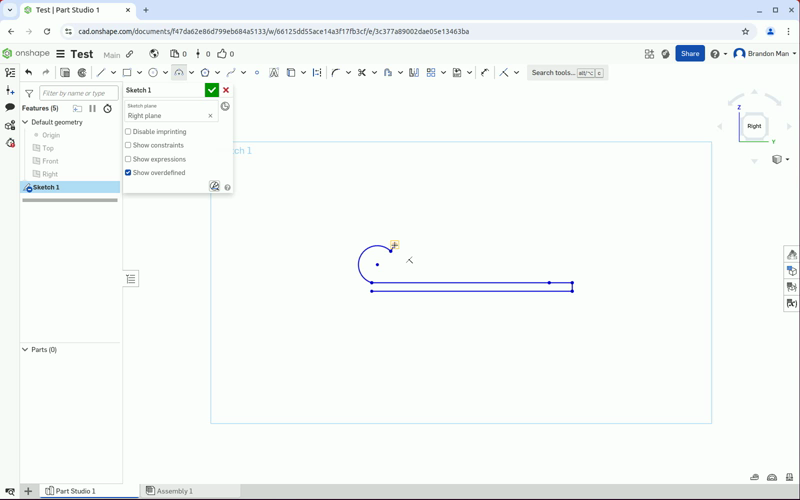
click(394, 244)
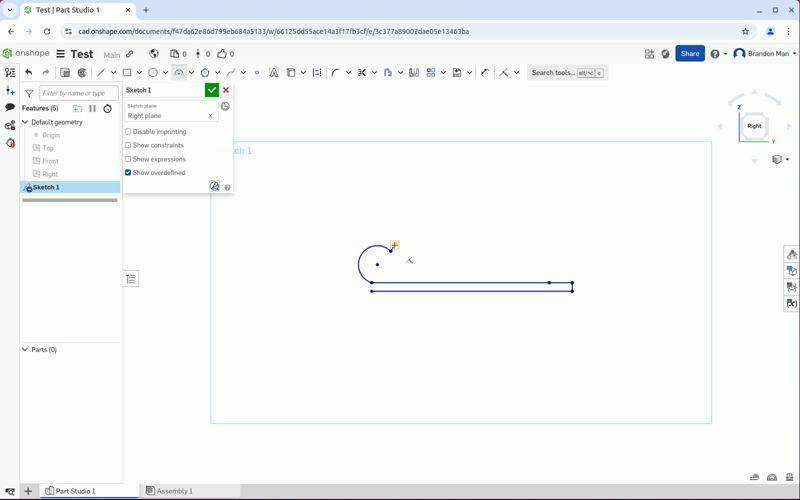
mouse_move(371, 291)
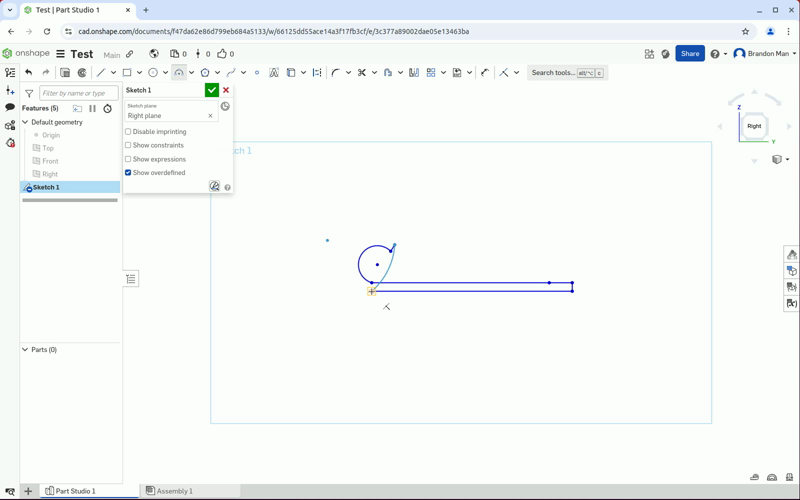
click(371, 291)
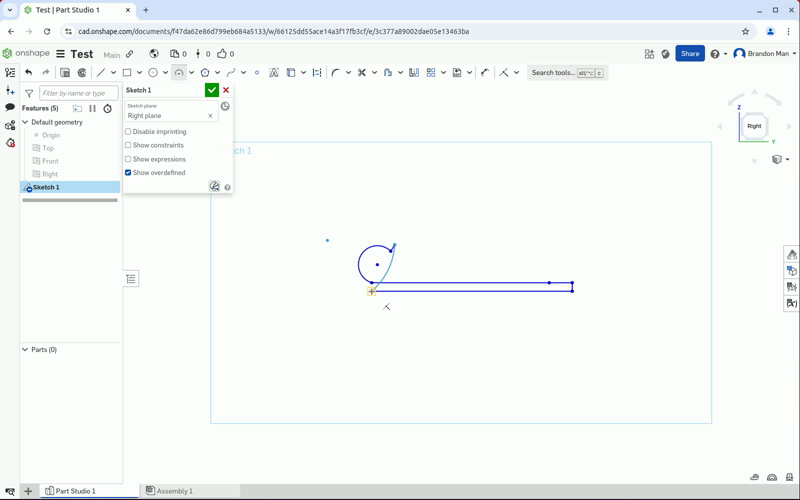
key_down(shift)
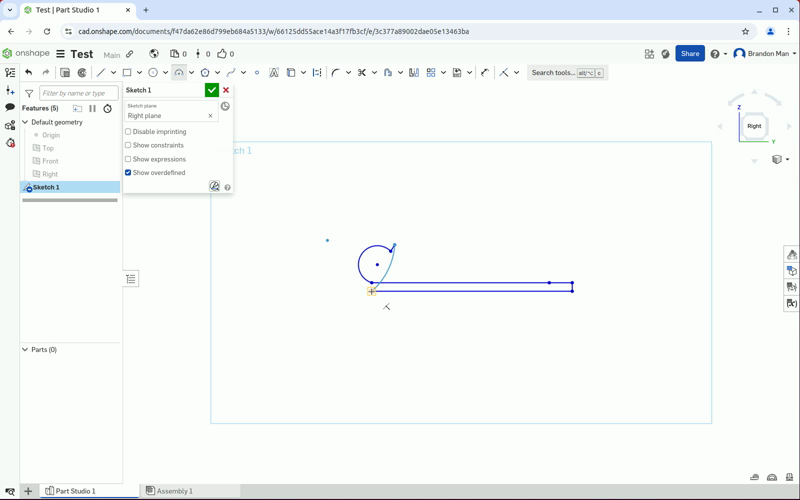
mouse_move(352, 252)
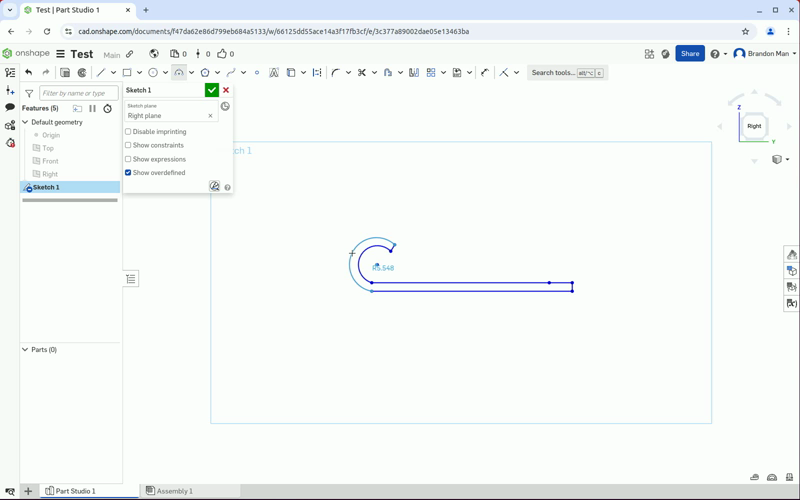
click(352, 252)
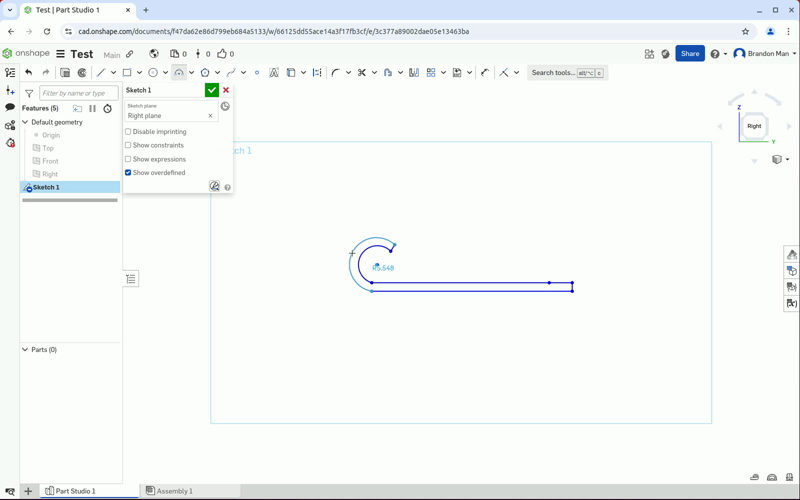
key_up(shift)
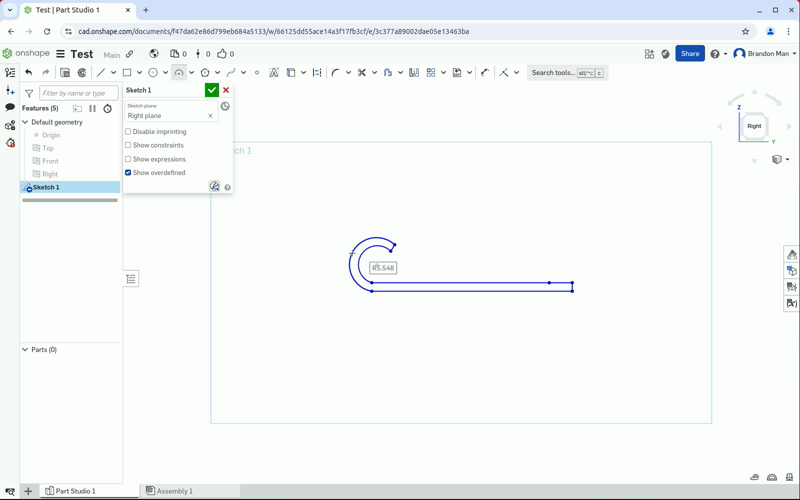
key(esc)
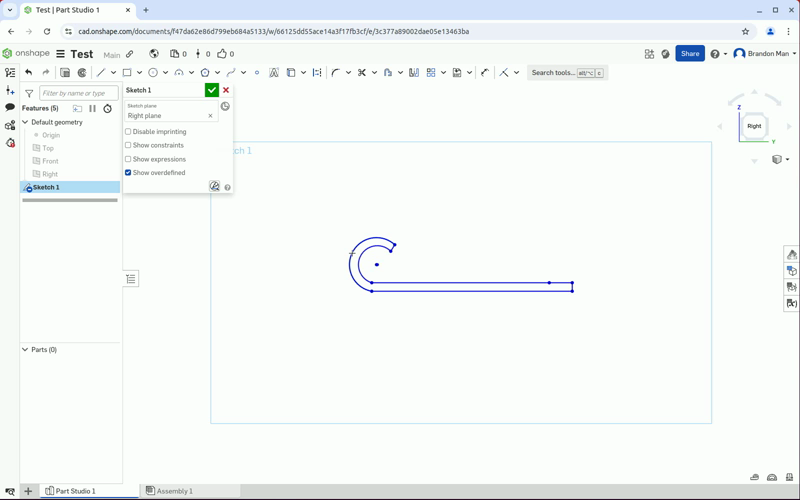
mouse_move(449, 284)
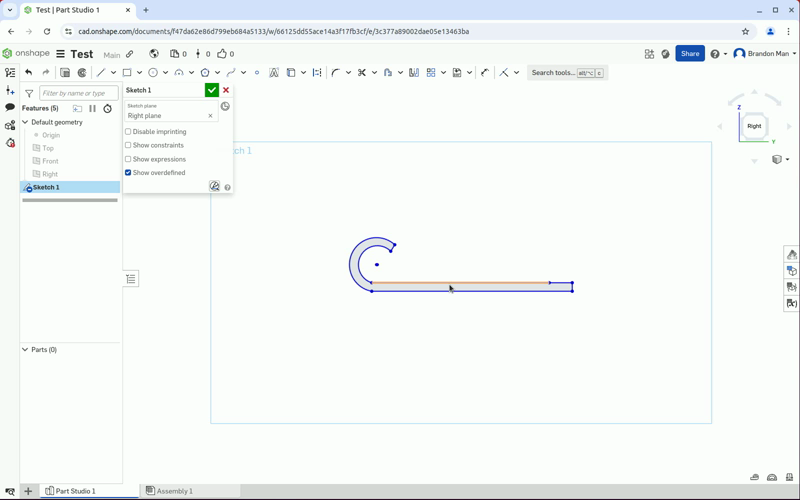
click(449, 284)
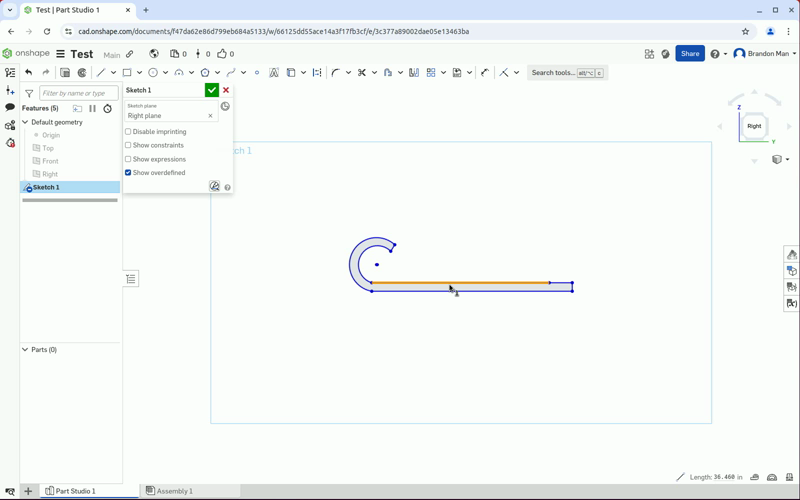
mouse_move(73, 352)
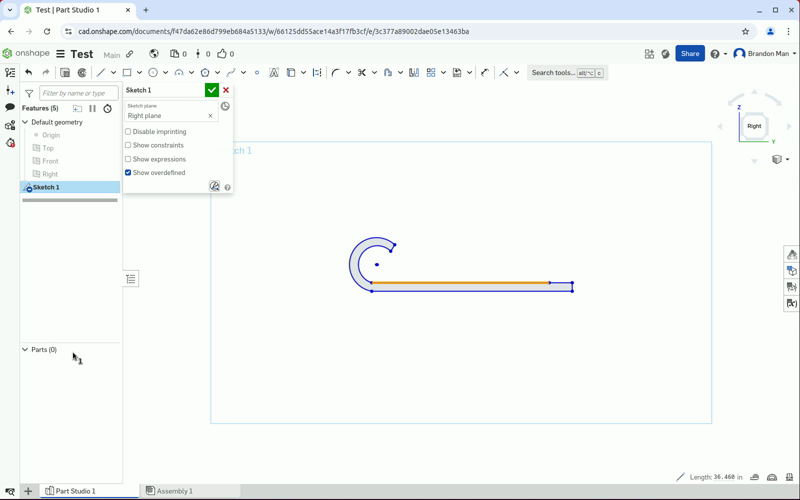
key(shift+y)
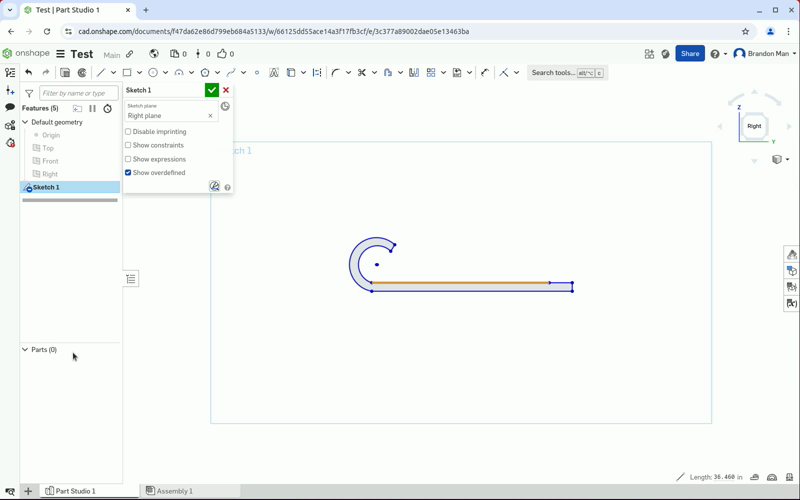
key(shift+e)
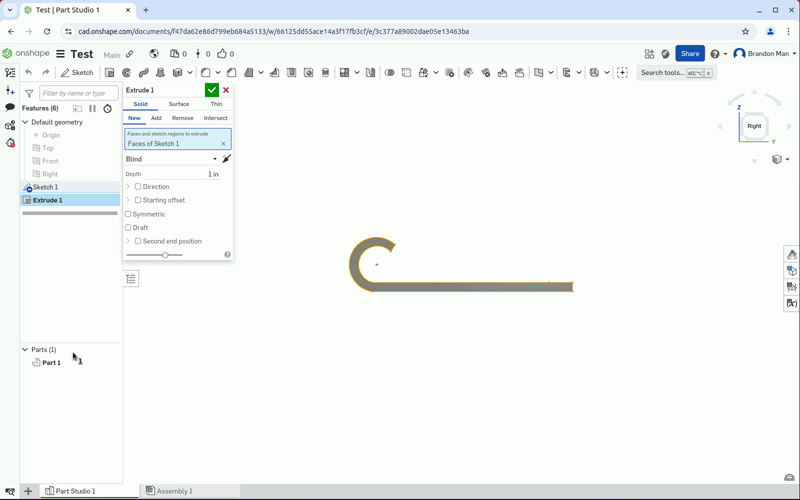
mouse_move(143, 106)
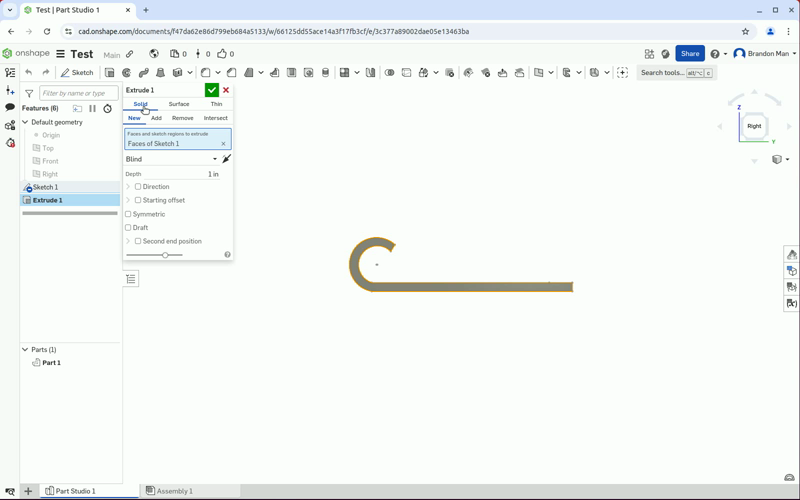
click(143, 106)
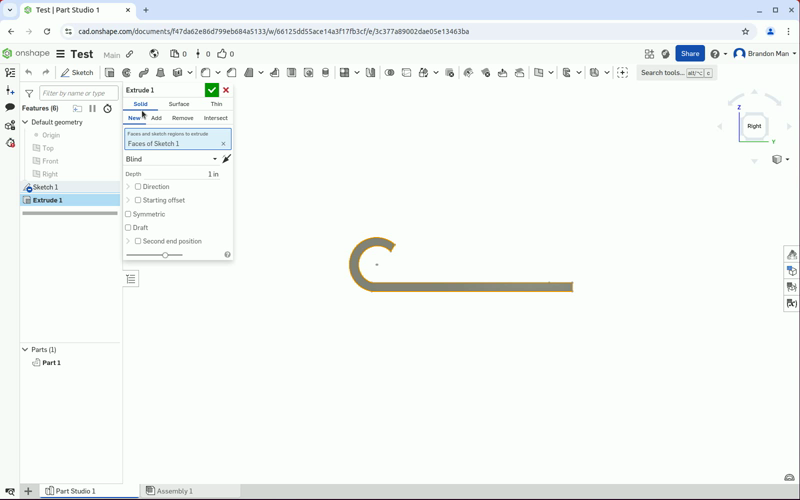
mouse_move(137, 120)
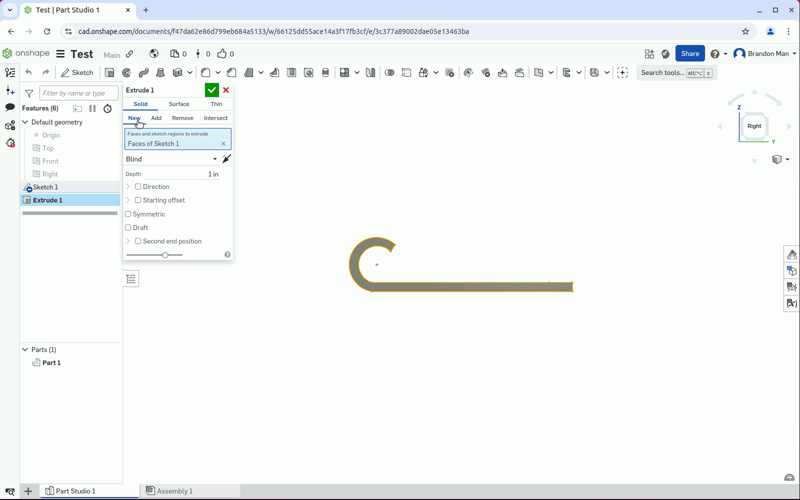
click(137, 120)
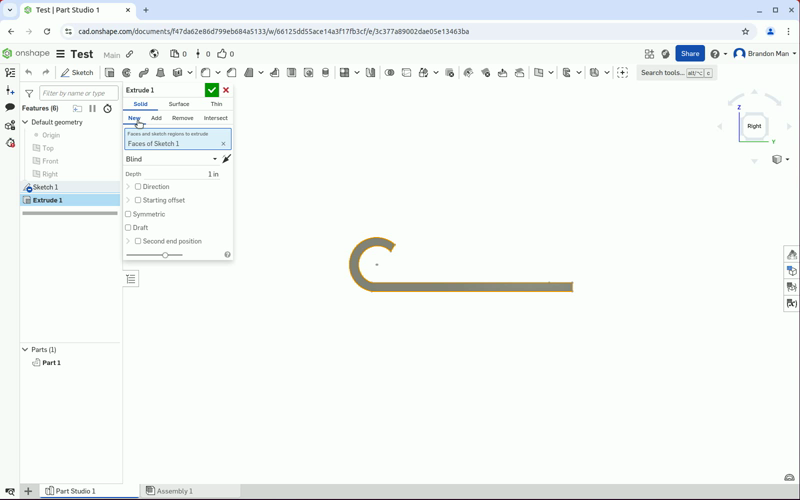
key(tab, 4)
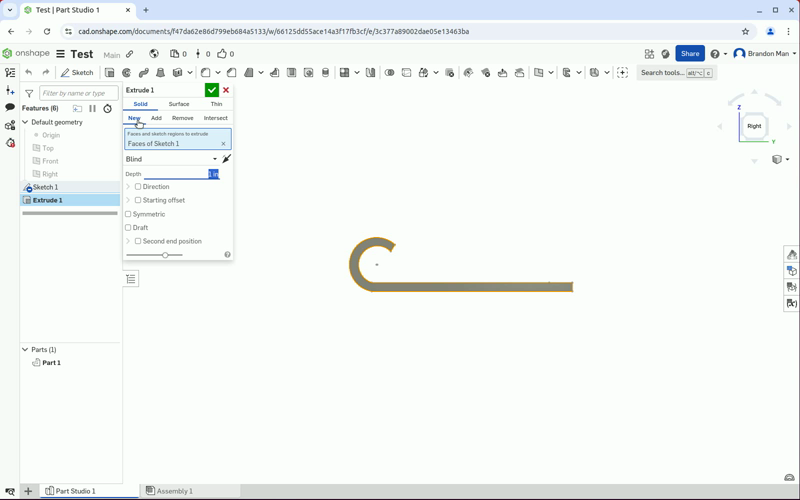
text(12.276)
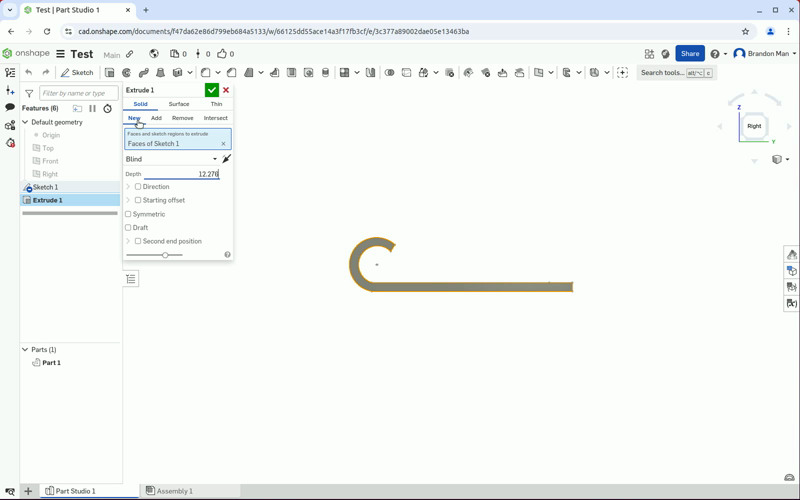
key(tab, 3)
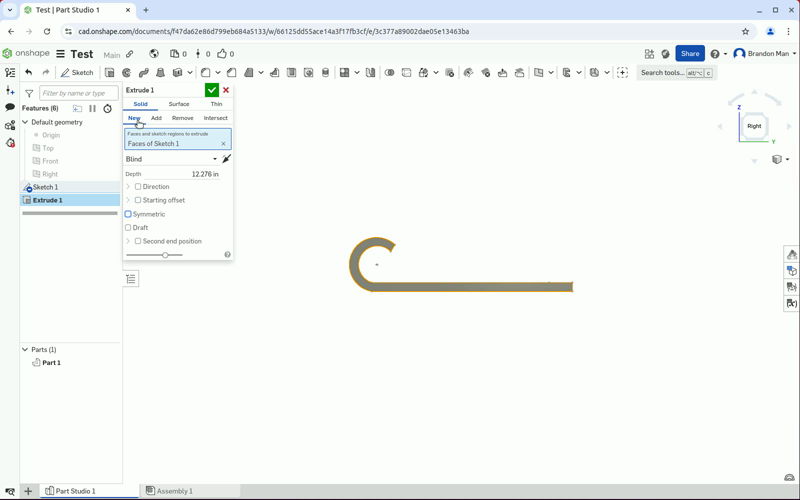
key(tab, 2)
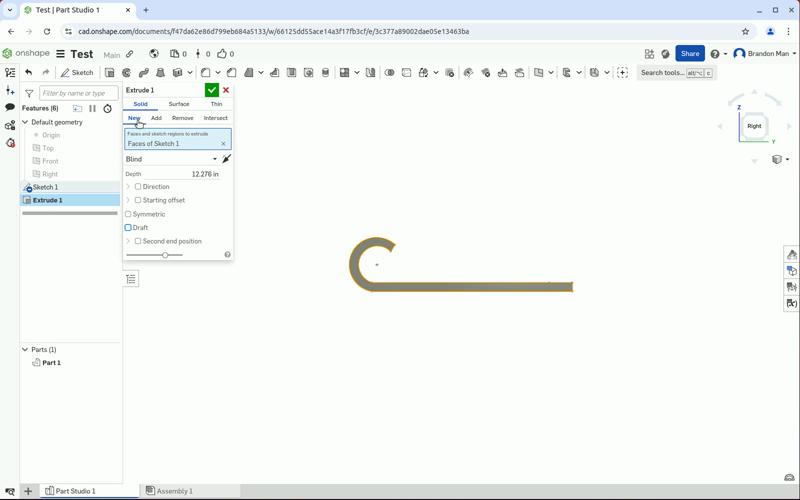
key(space)
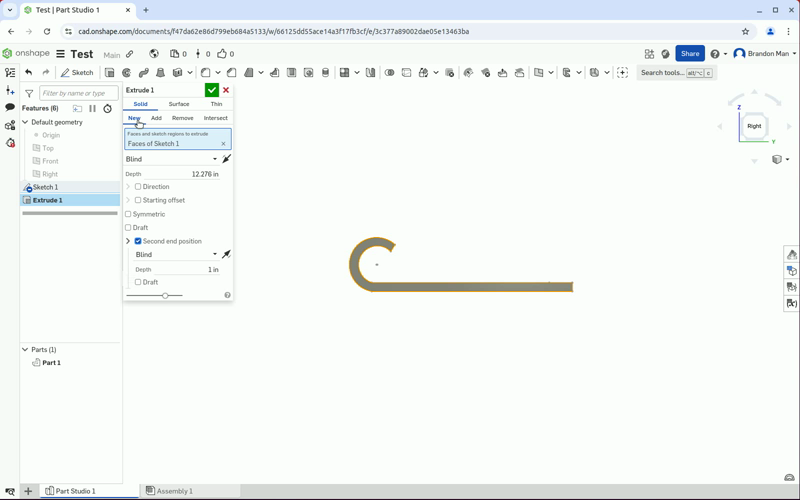
key(tab, 3)
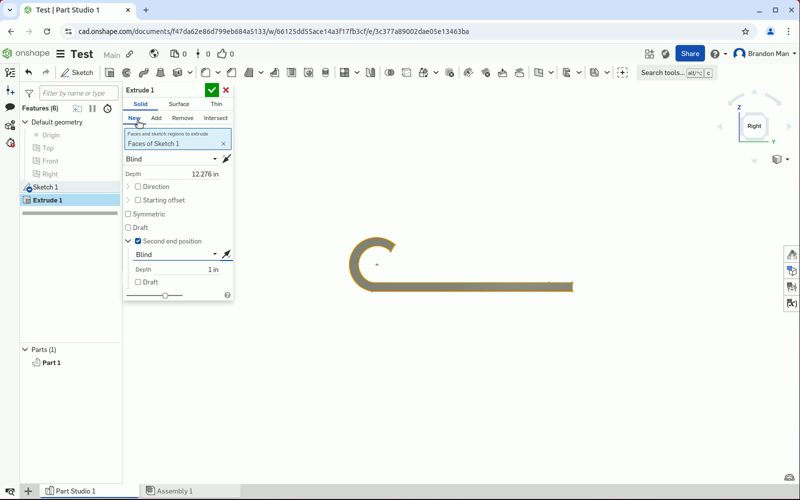
text(12.276)
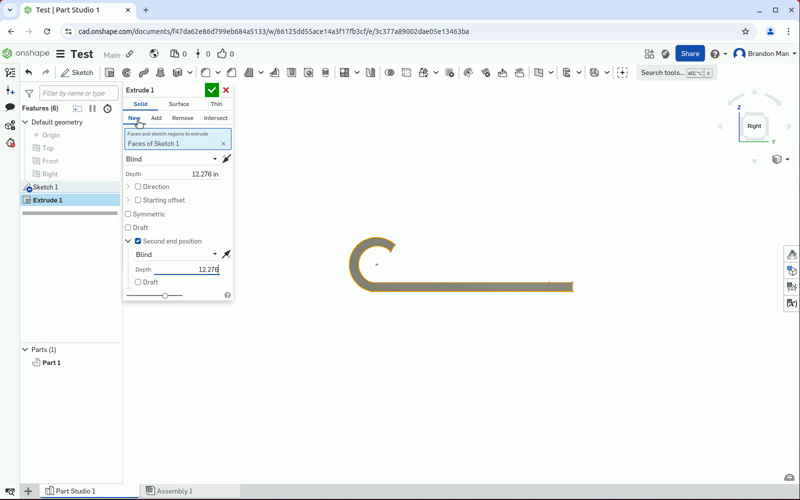
key(enter)
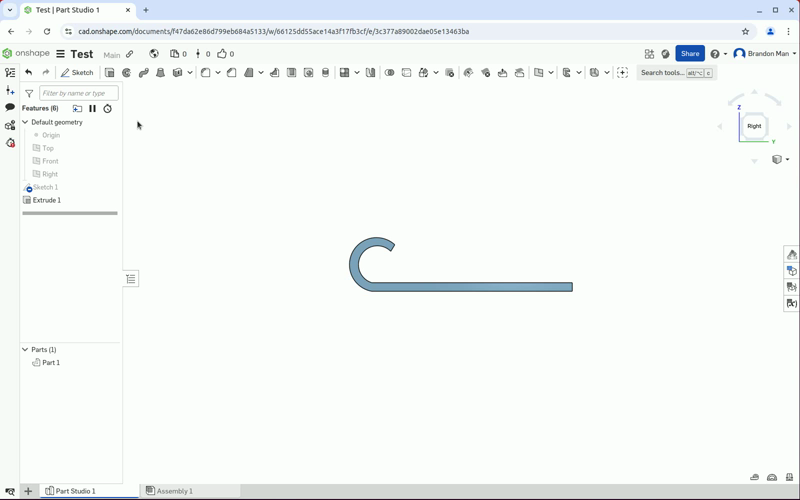
key(shift+h)
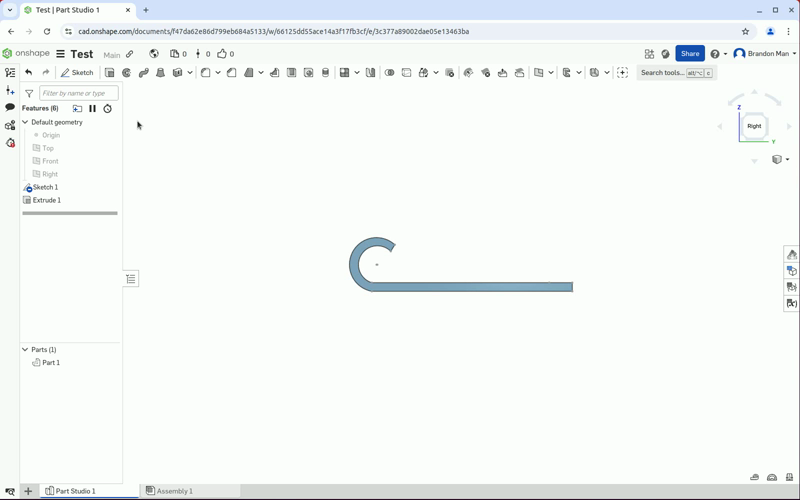
key(shift+h)
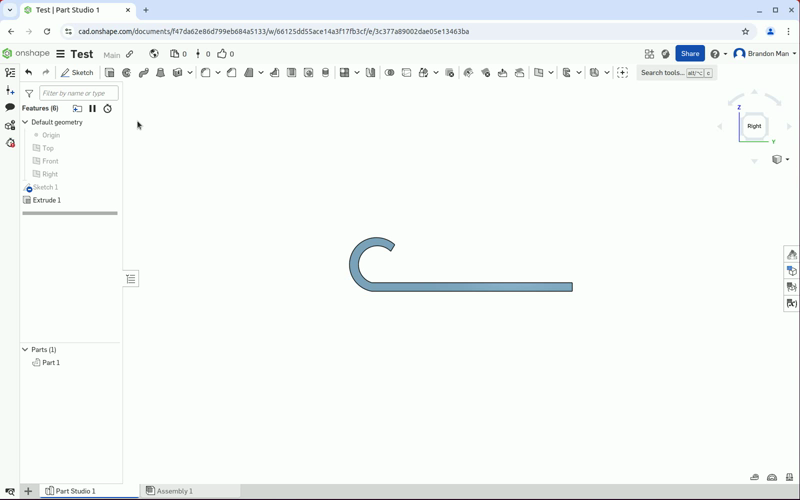
mouse_move(73, 189)
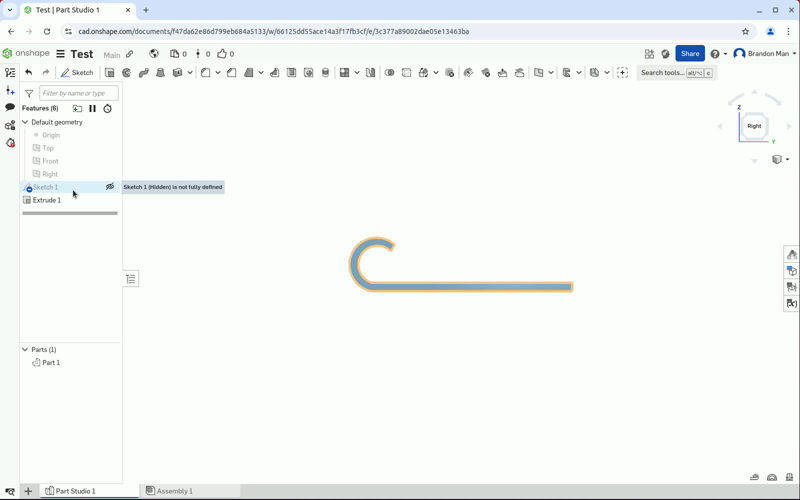
click(73, 189)
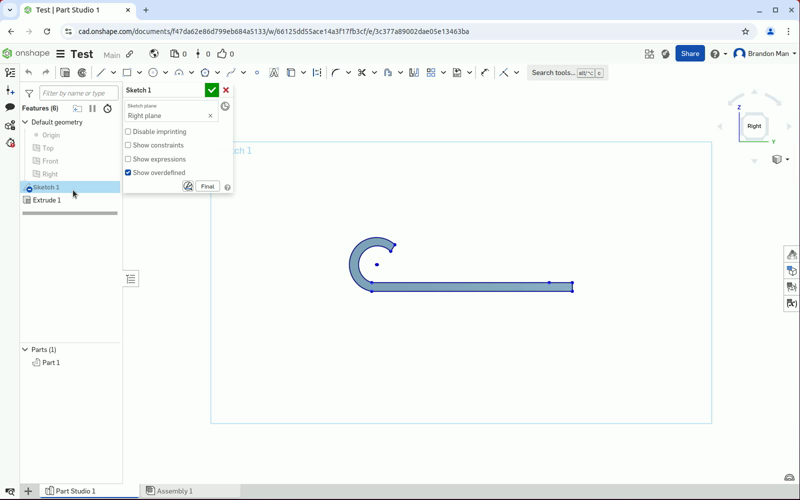
mouse_move(229, 92)
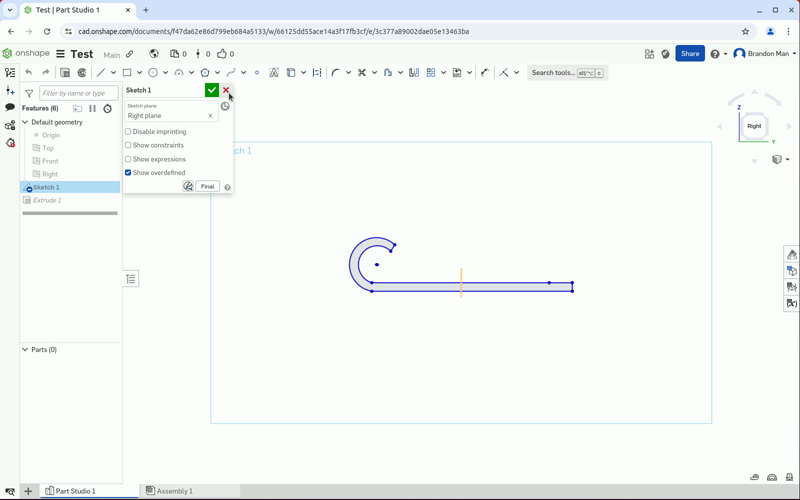
click(229, 92)
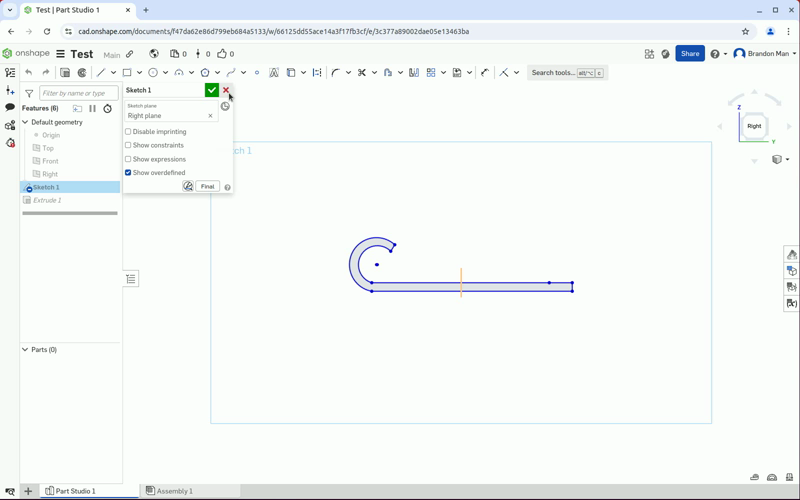
key(shift+s)
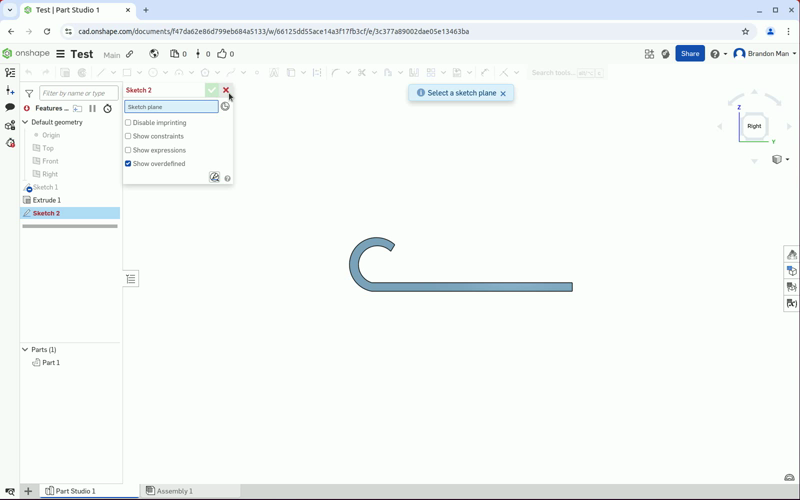
mouse_move(73, 176)
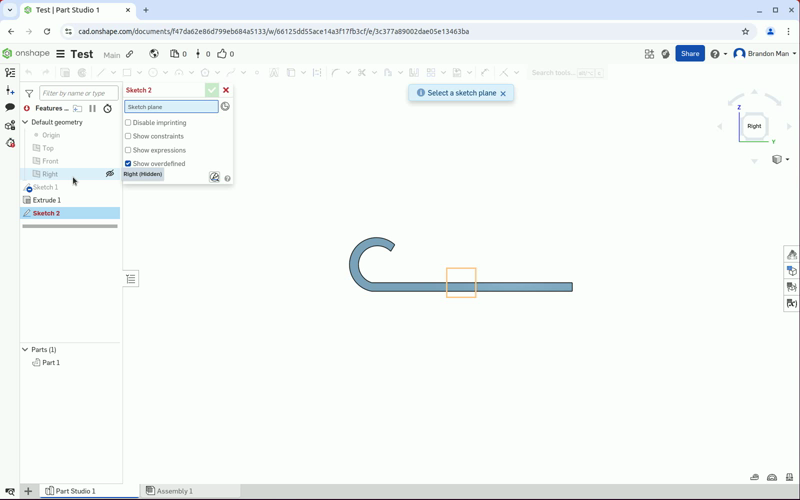
click(73, 176)
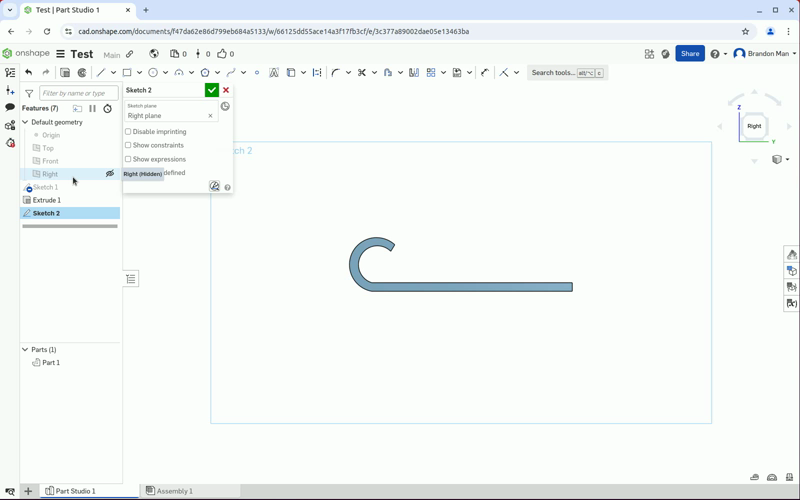
mouse_move(73, 352)
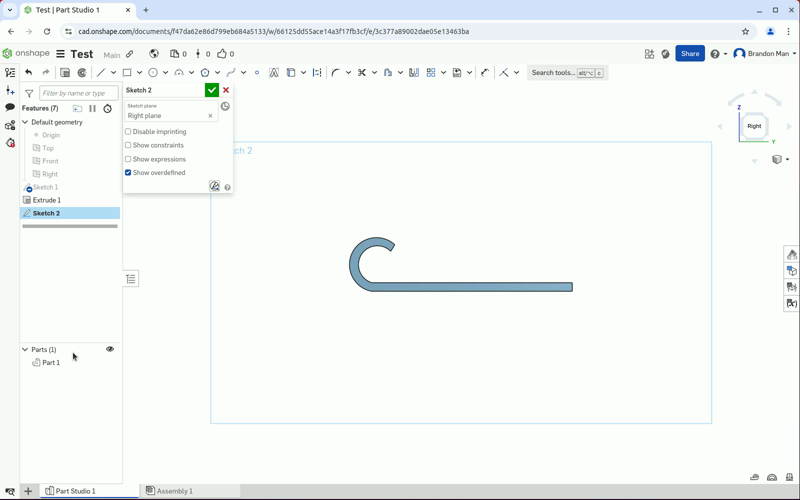
key(y)
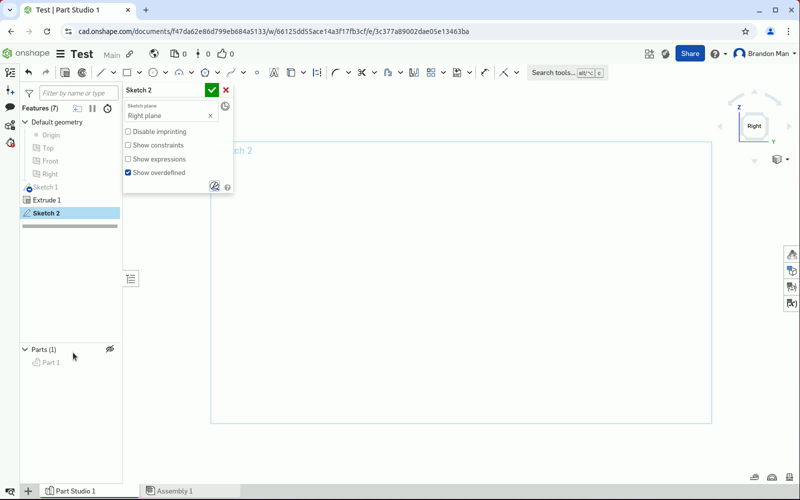
key(l)
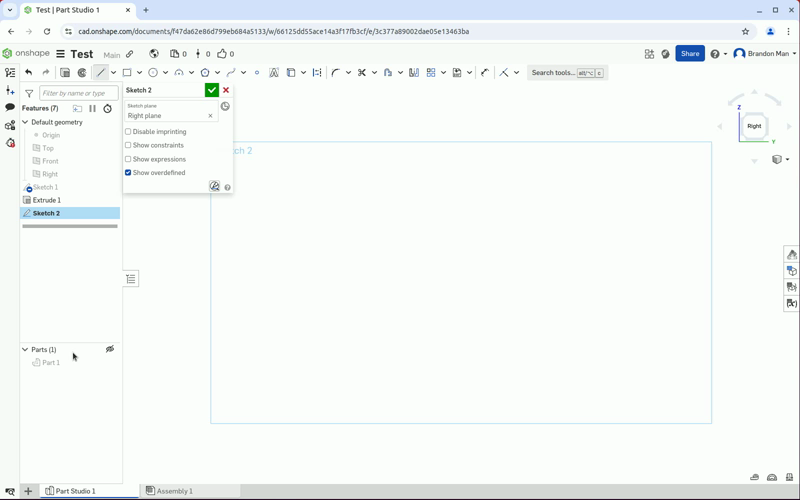
key_down(shift)
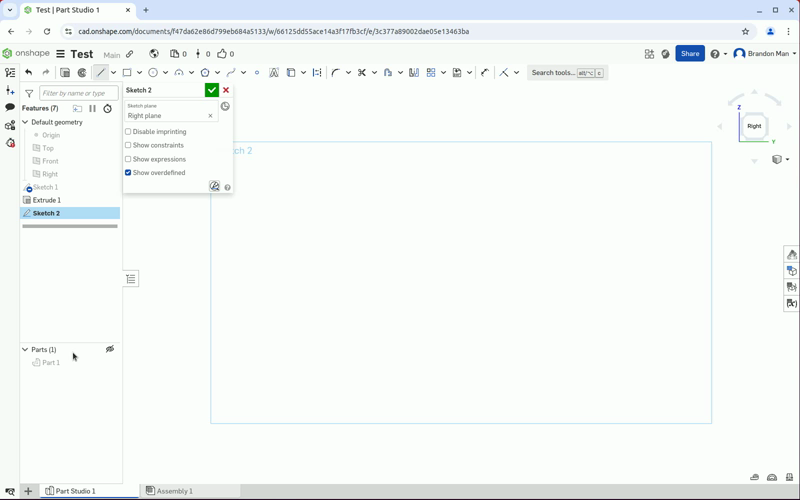
mouse_move(426, 282)
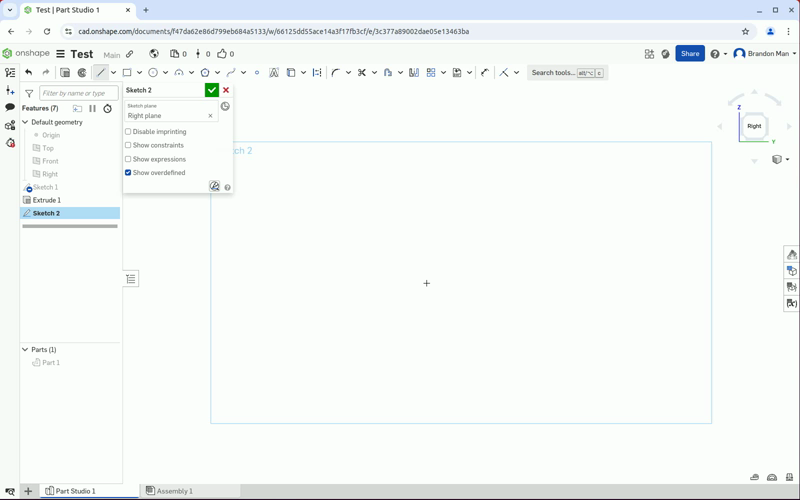
click(426, 282)
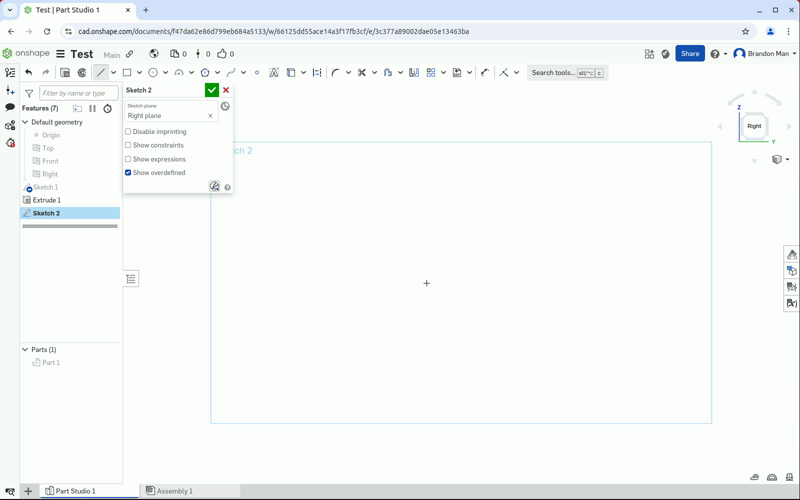
key_up(shift)
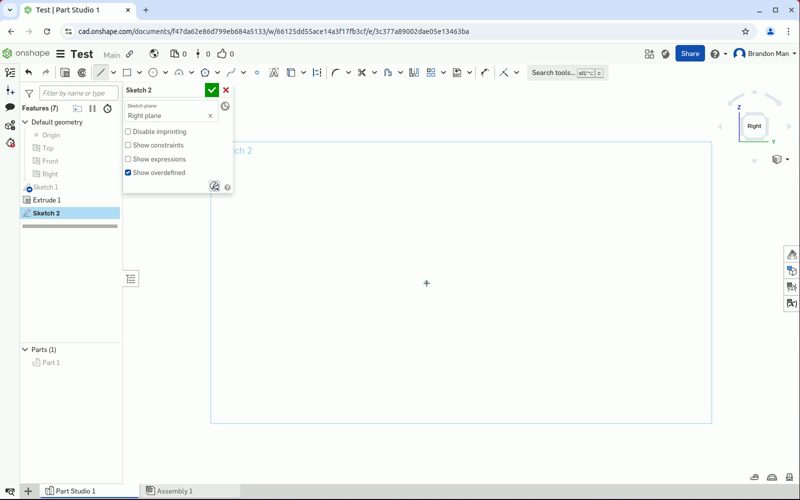
key_down(shift)
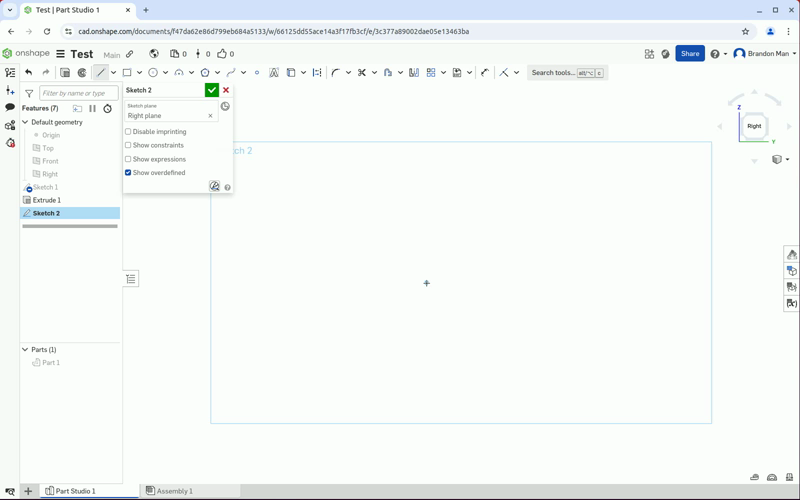
mouse_move(567, 282)
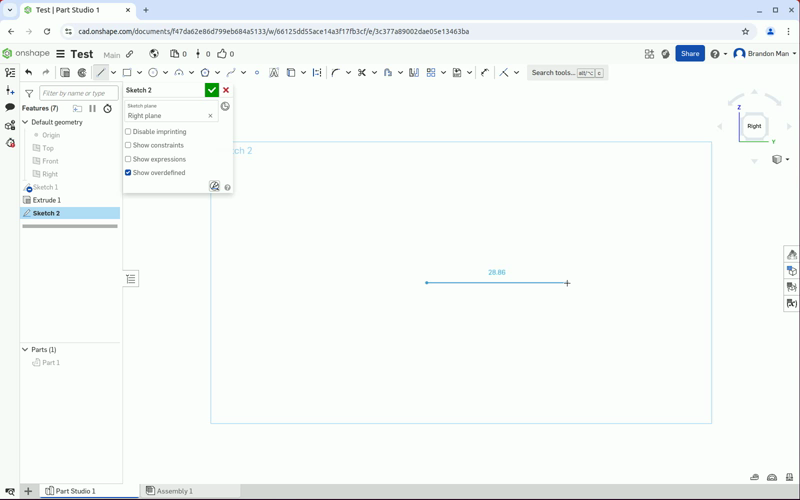
click(567, 282)
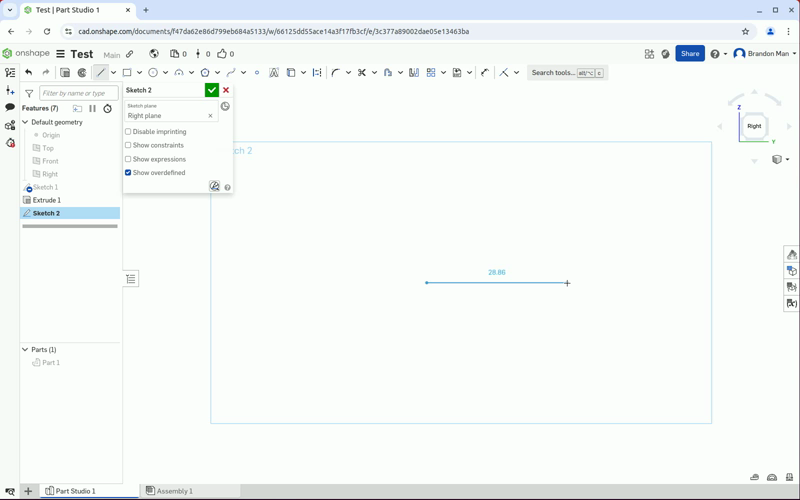
key_up(shift)
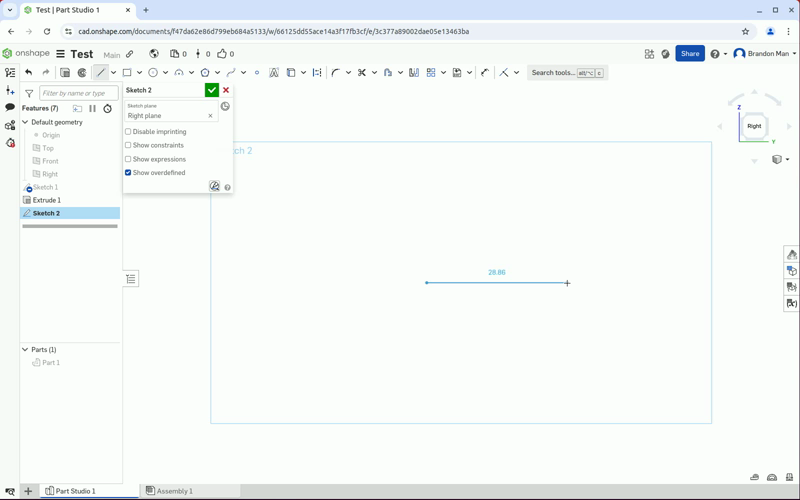
key_down(shift)
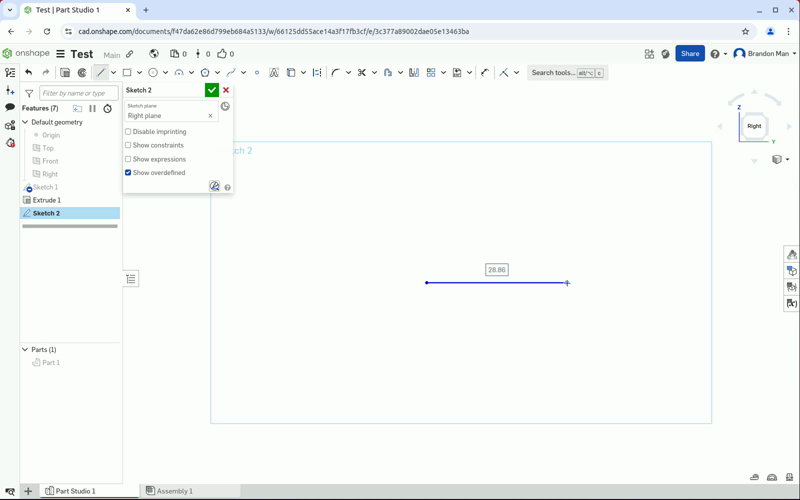
mouse_move(589, 282)
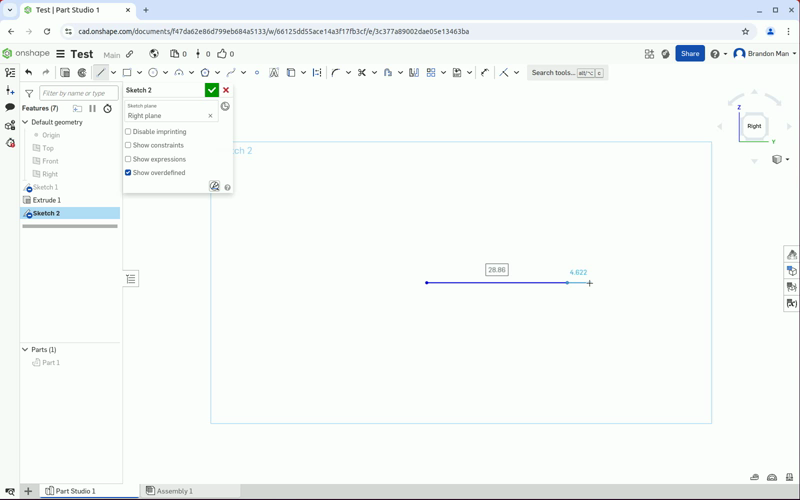
mouse_move(567, 226)
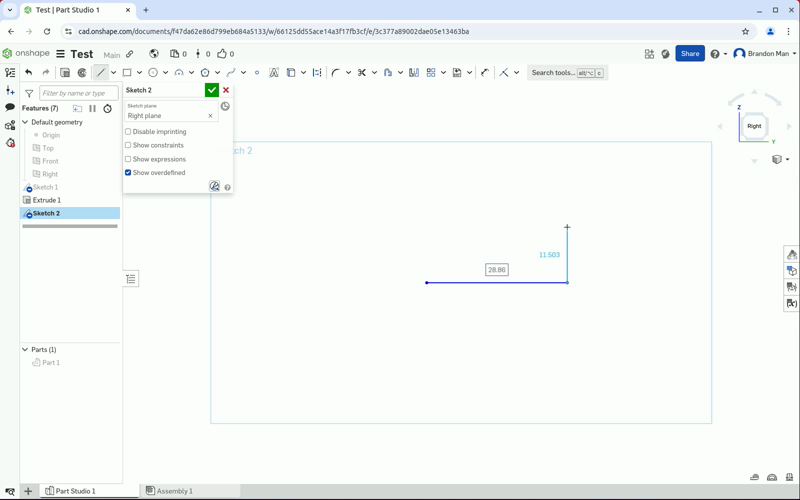
click(567, 226)
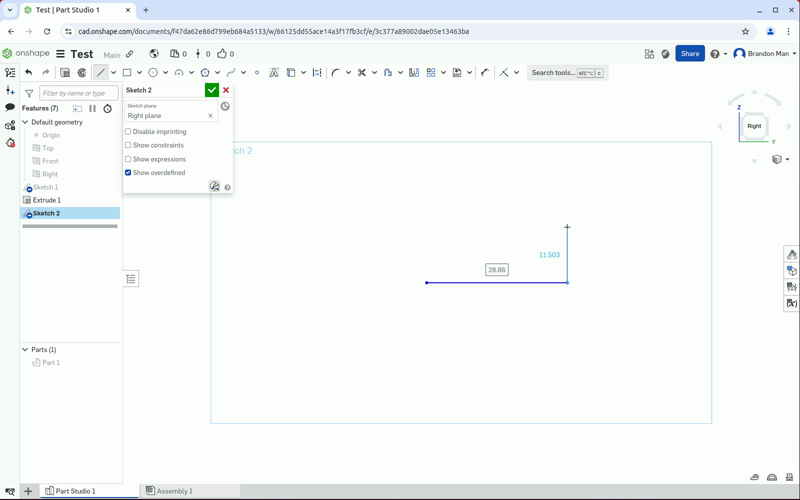
key_up(shift)
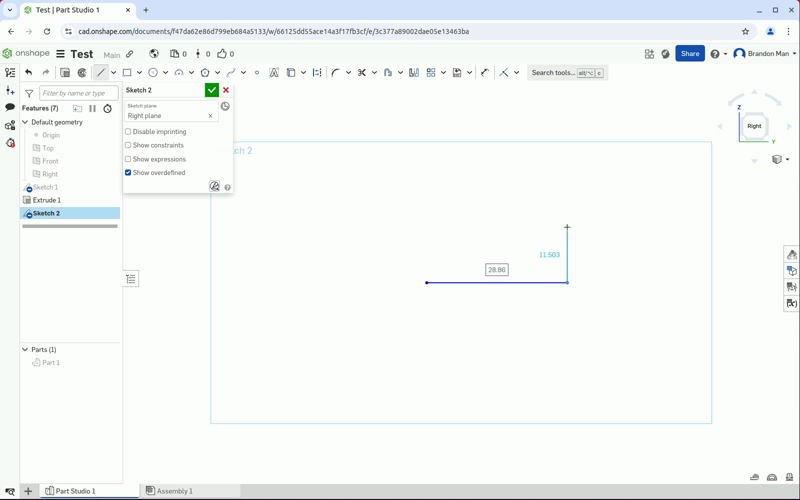
key_down(shift)
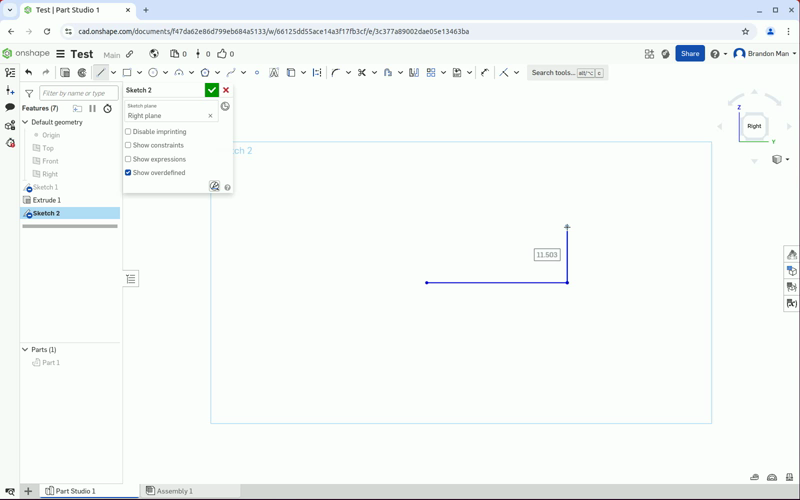
mouse_move(589, 226)
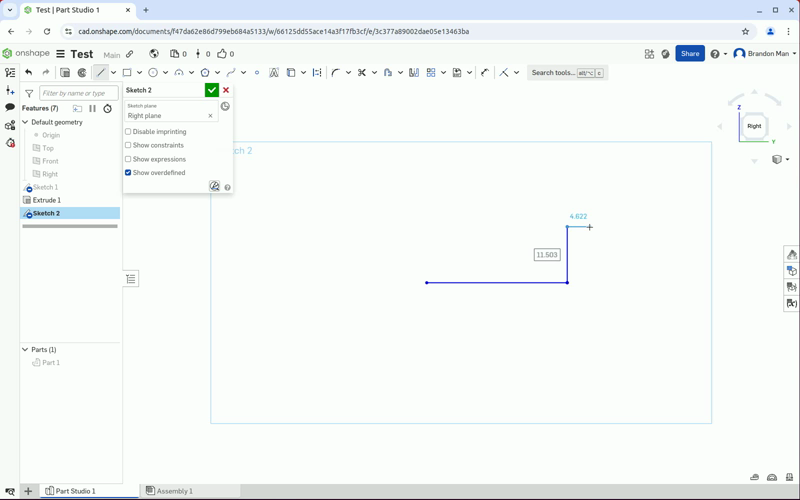
mouse_move(528, 226)
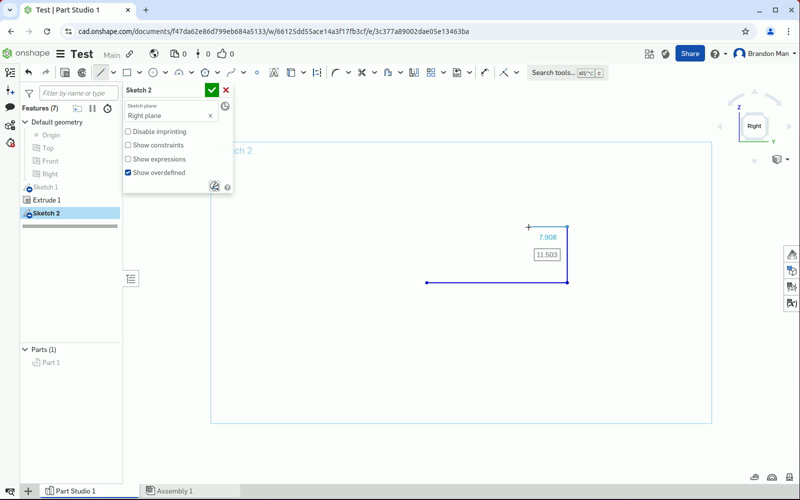
click(528, 226)
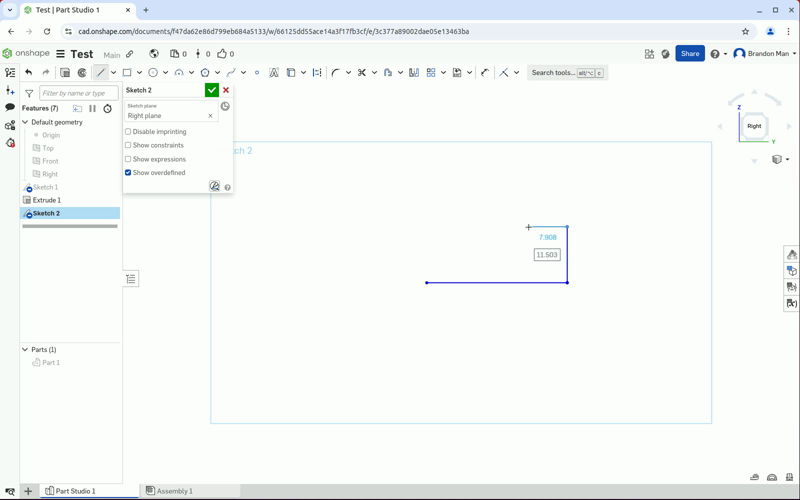
key_up(shift)
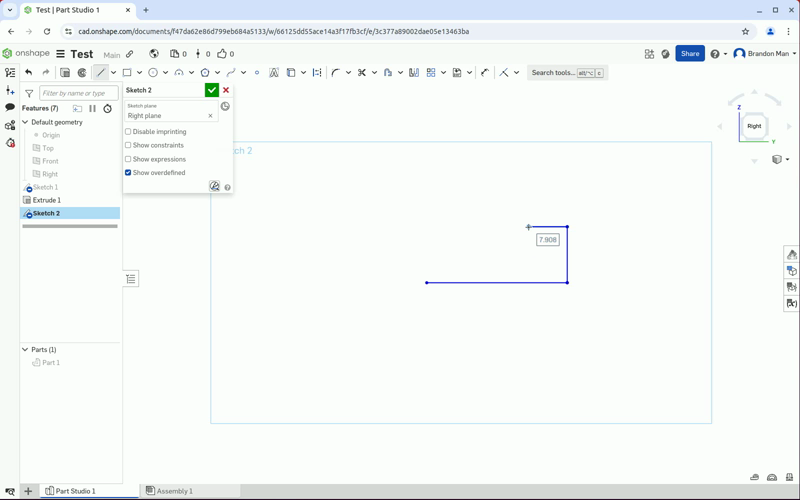
key_down(shift)
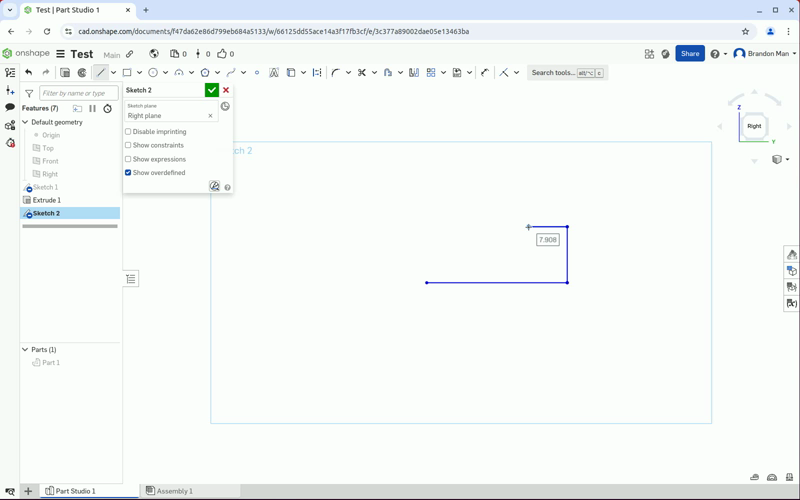
mouse_move(558, 226)
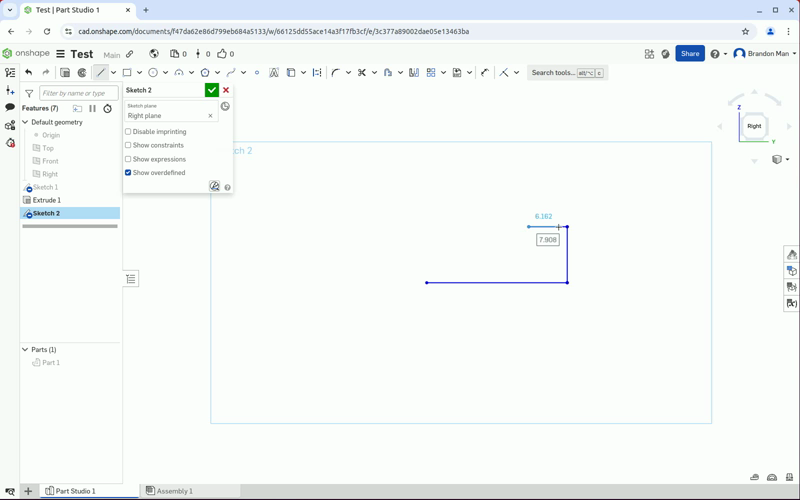
mouse_move(528, 262)
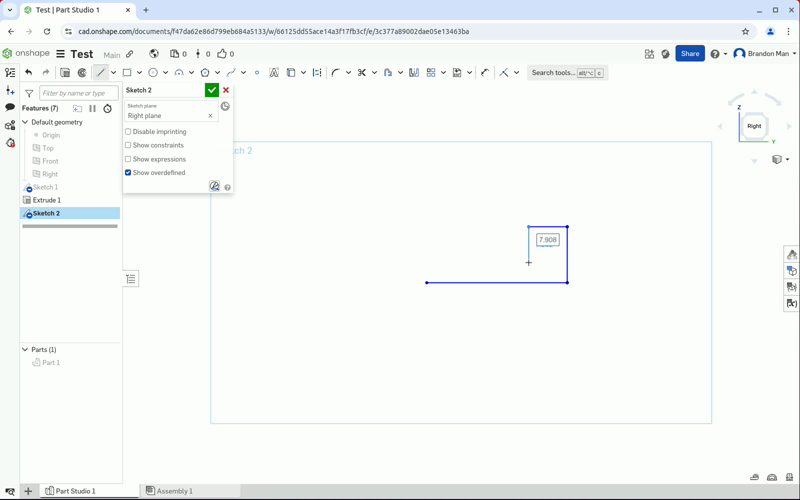
click(528, 262)
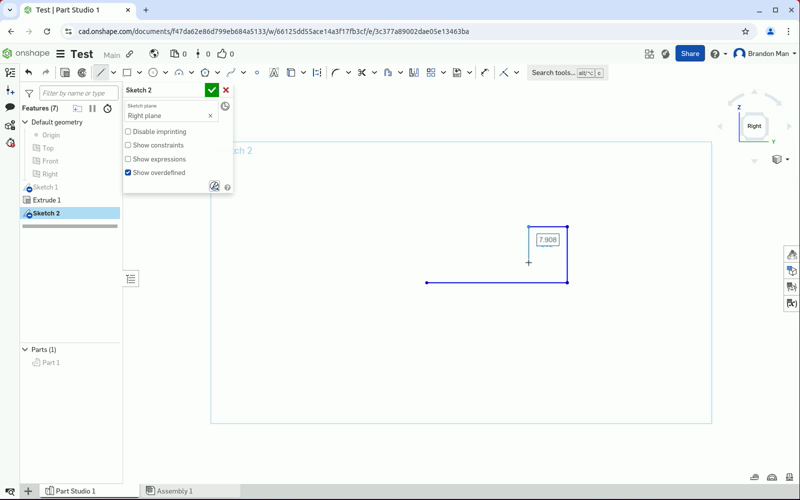
key_up(shift)
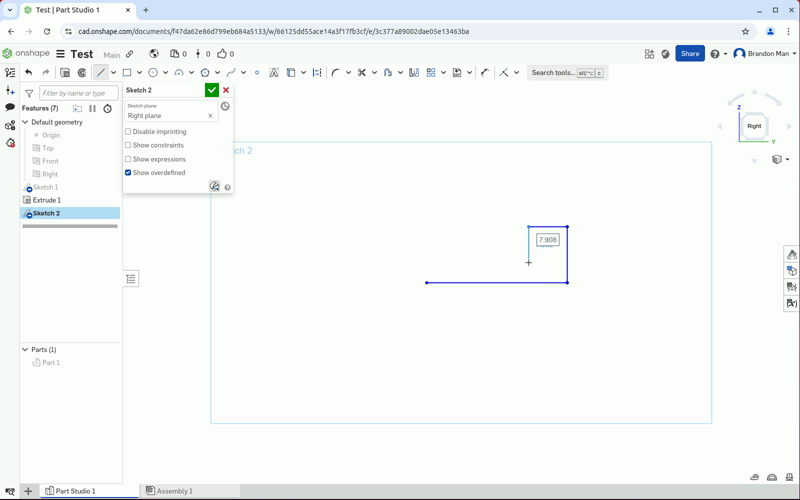
key_down(shift)
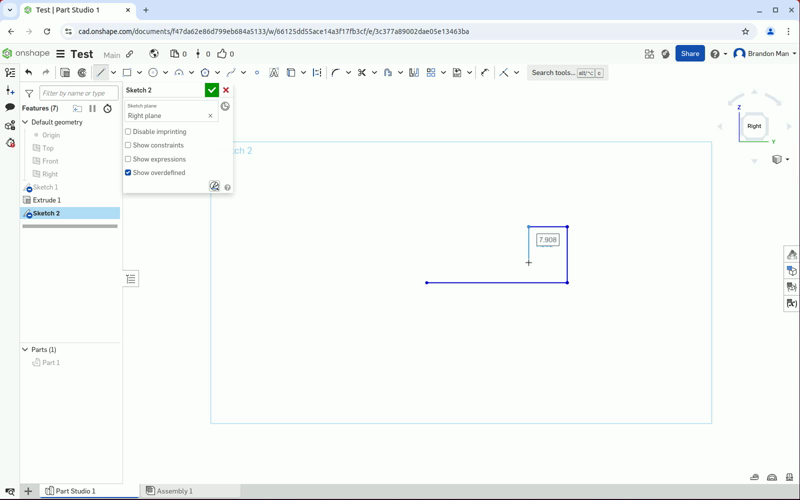
mouse_move(558, 262)
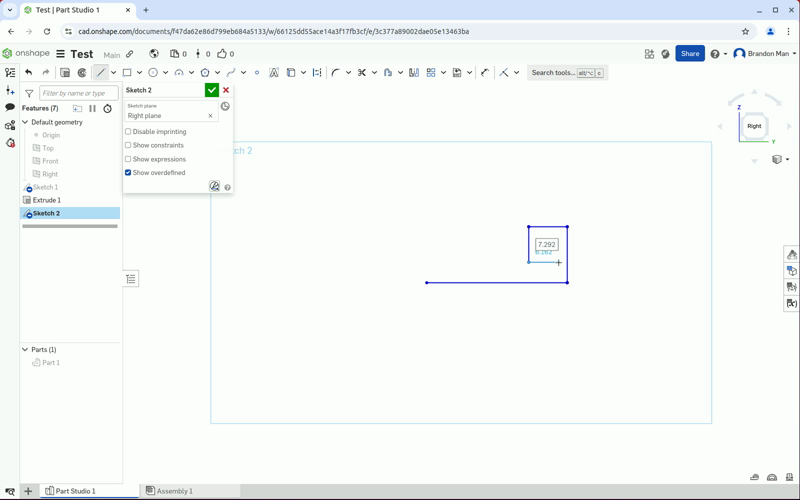
mouse_move(488, 262)
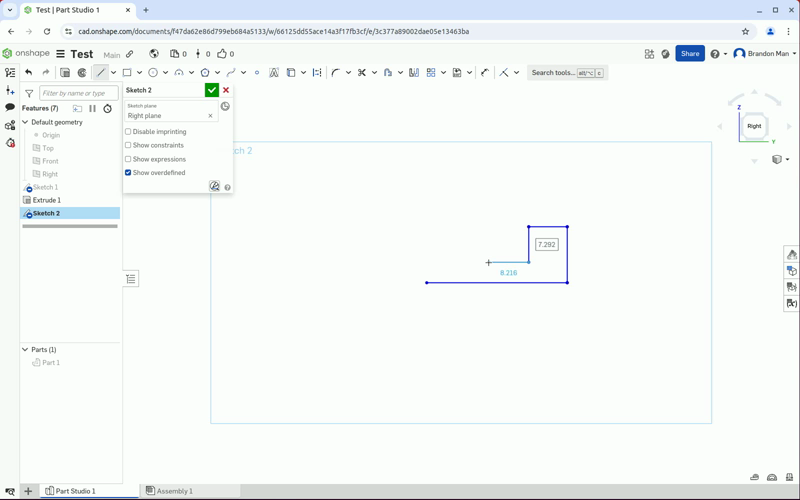
click(488, 262)
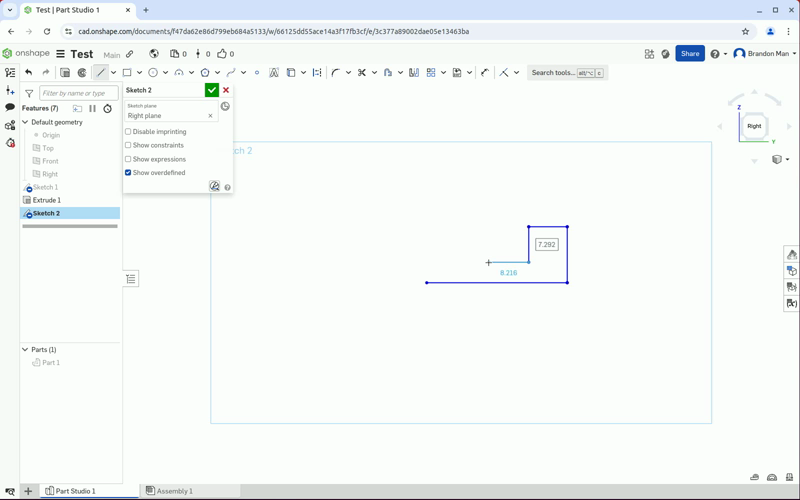
key_up(shift)
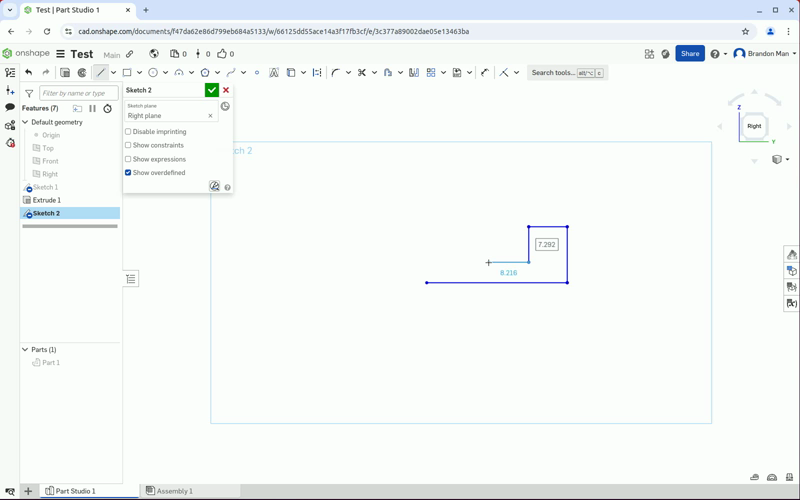
key_down(shift)
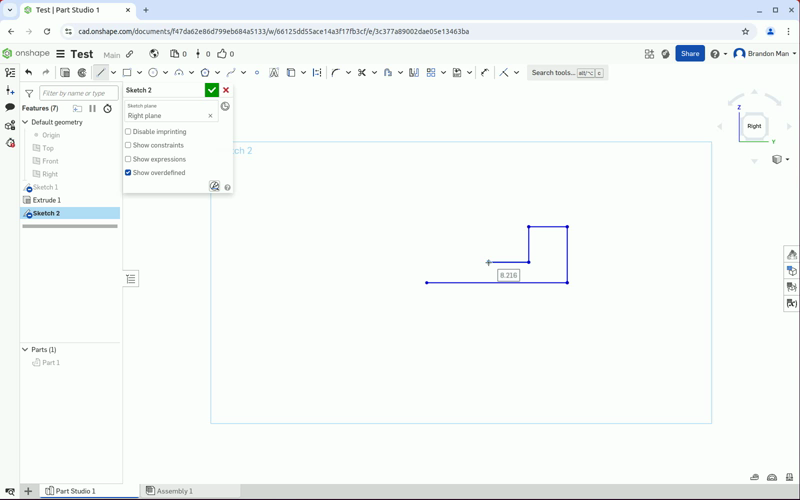
mouse_move(518, 262)
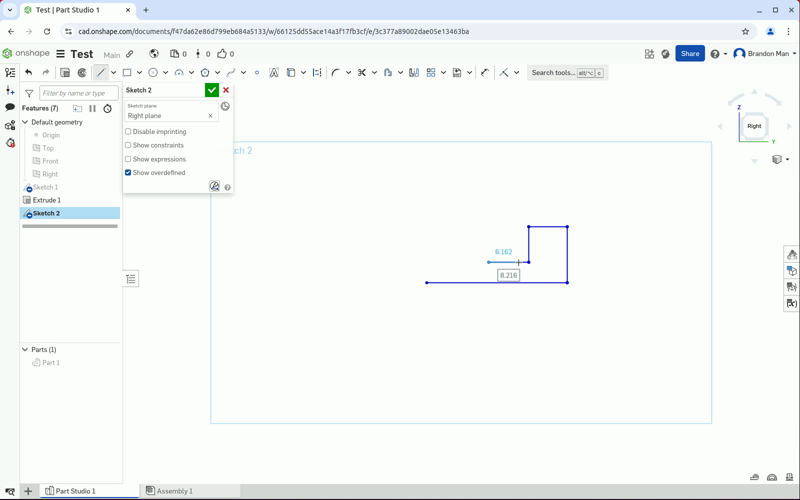
mouse_move(488, 226)
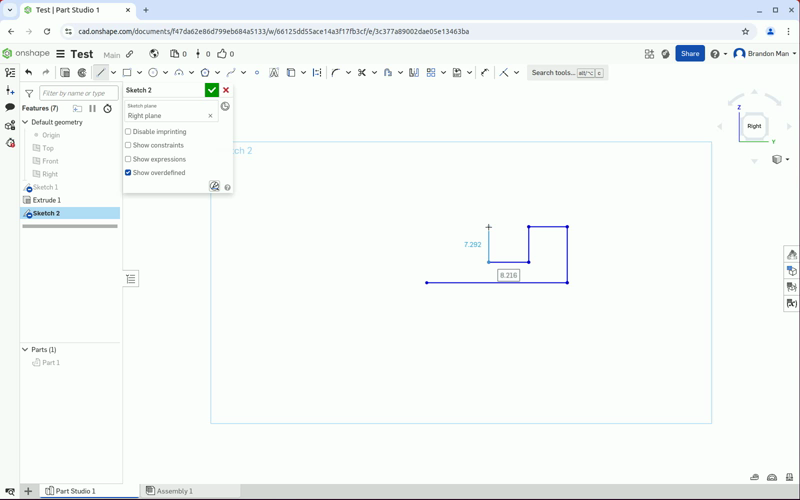
click(488, 226)
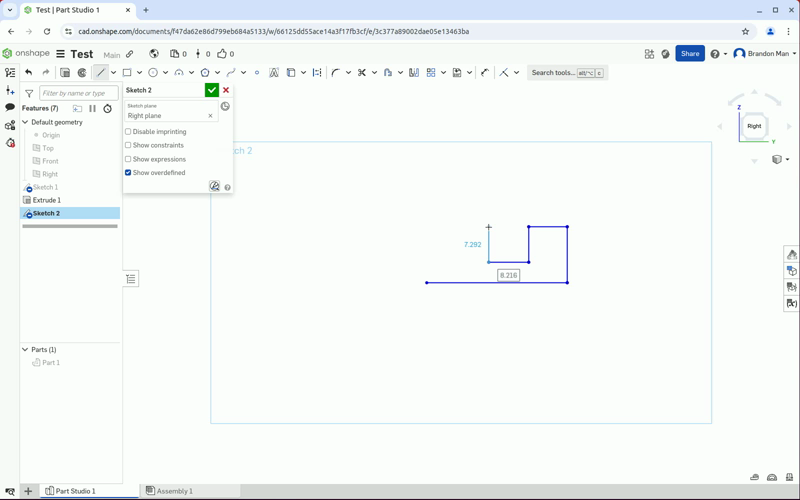
key_up(shift)
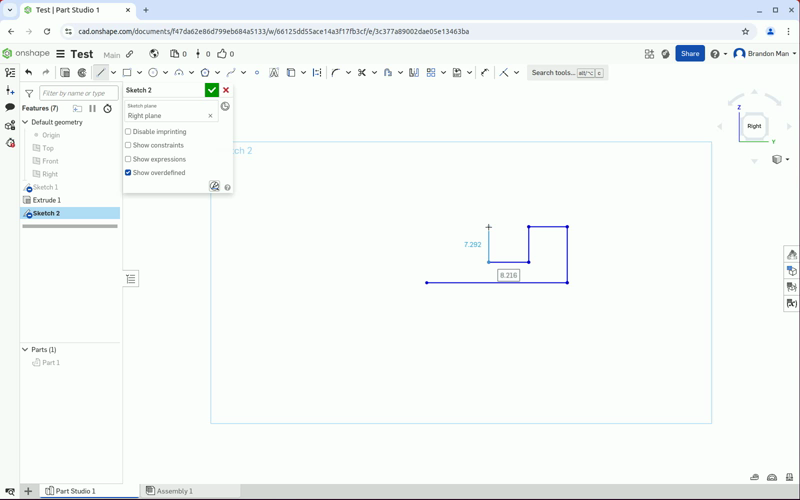
key_down(shift)
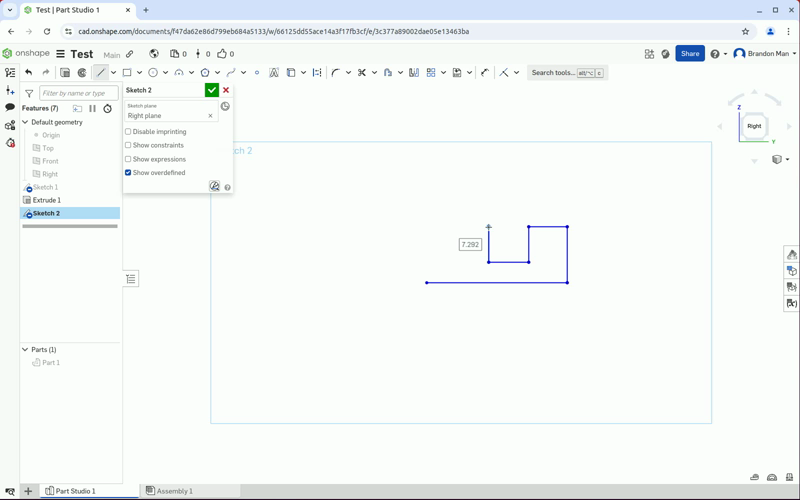
mouse_move(518, 226)
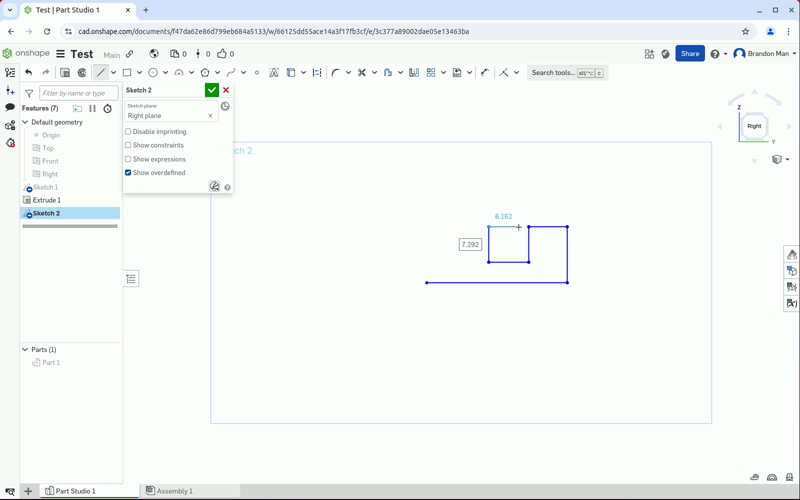
mouse_move(444, 226)
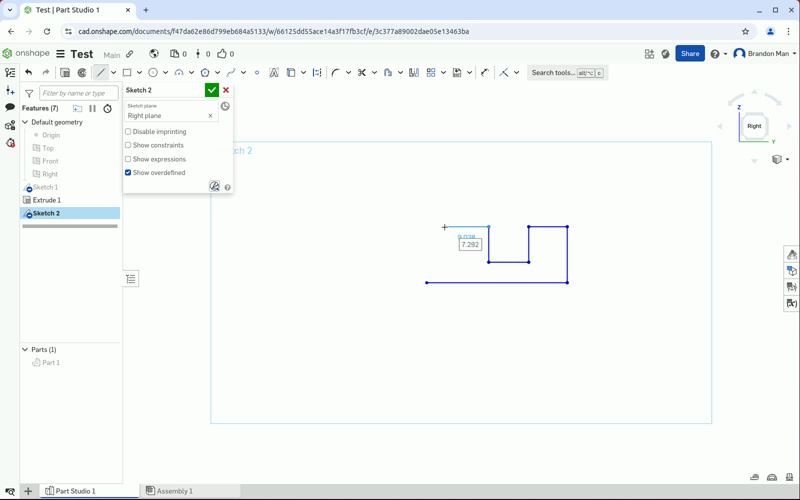
click(444, 226)
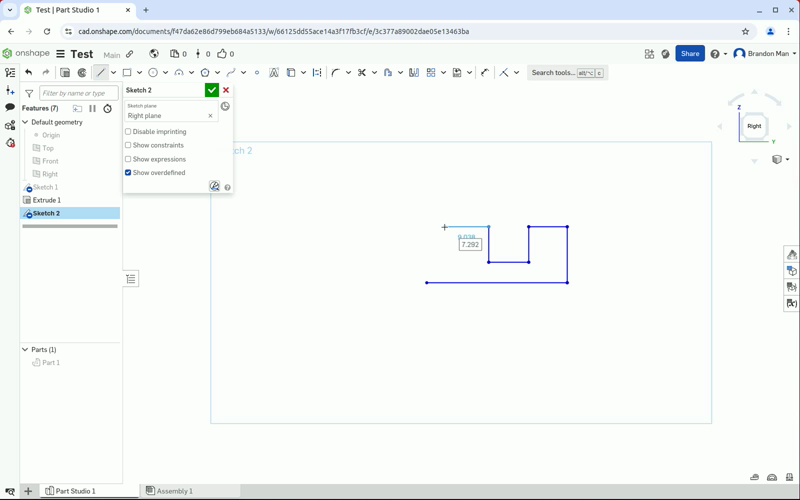
key_up(shift)
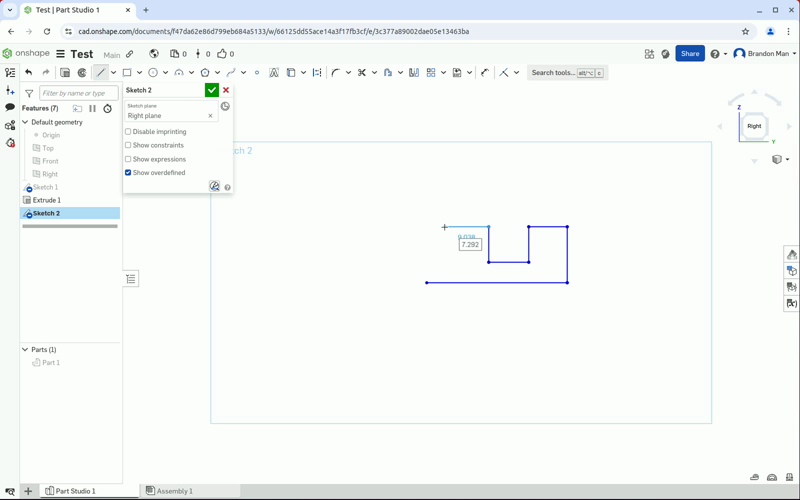
key(esc)
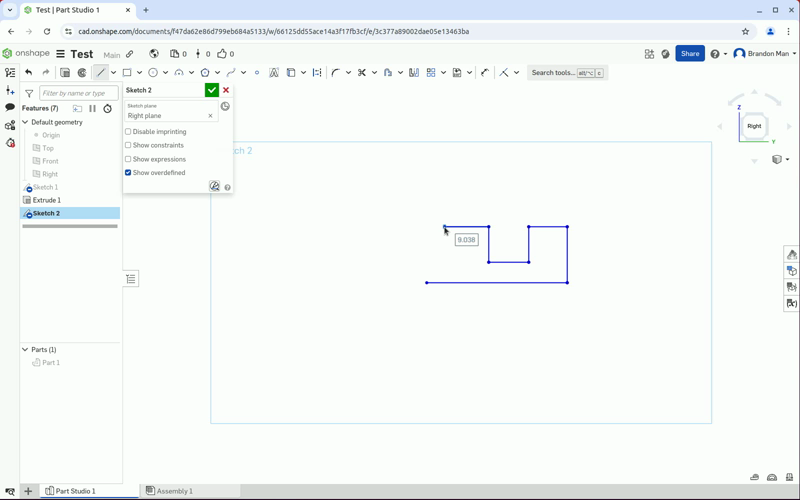
key(a)
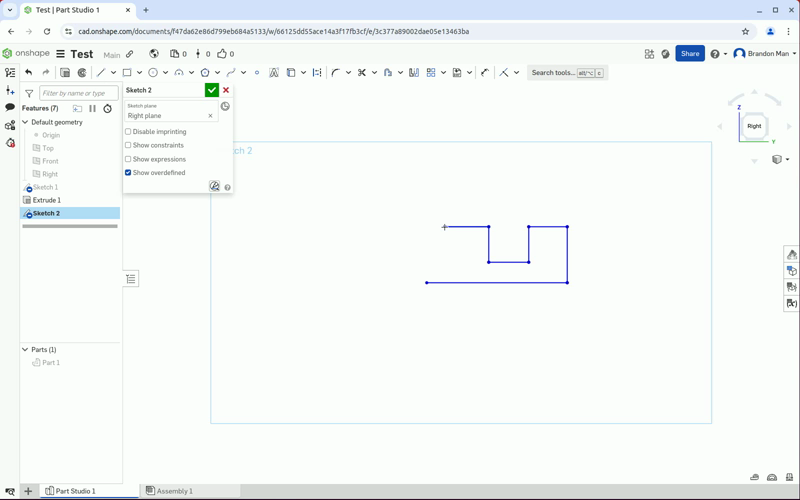
mouse_move(444, 226)
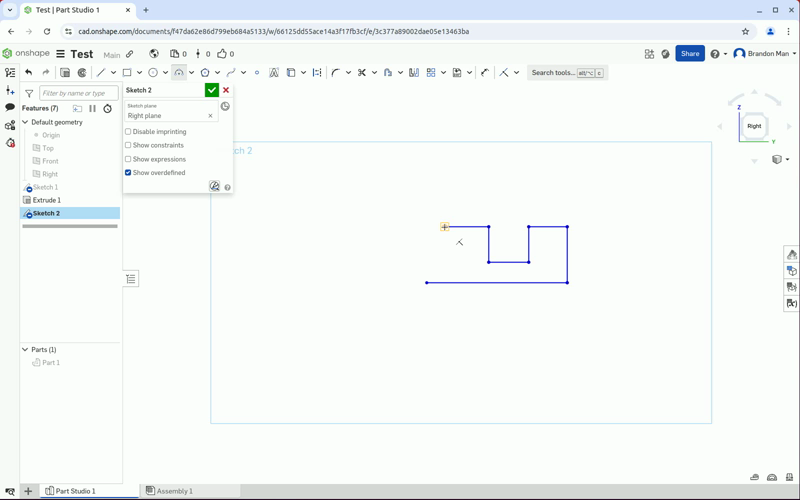
click(444, 226)
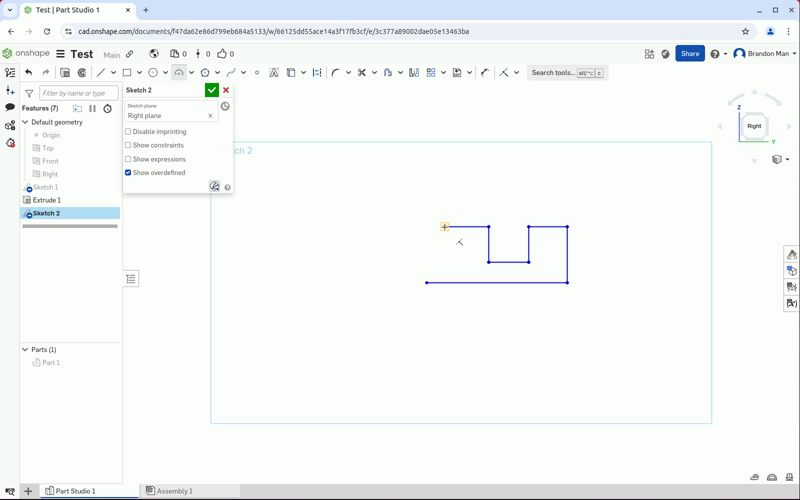
key_down(shift)
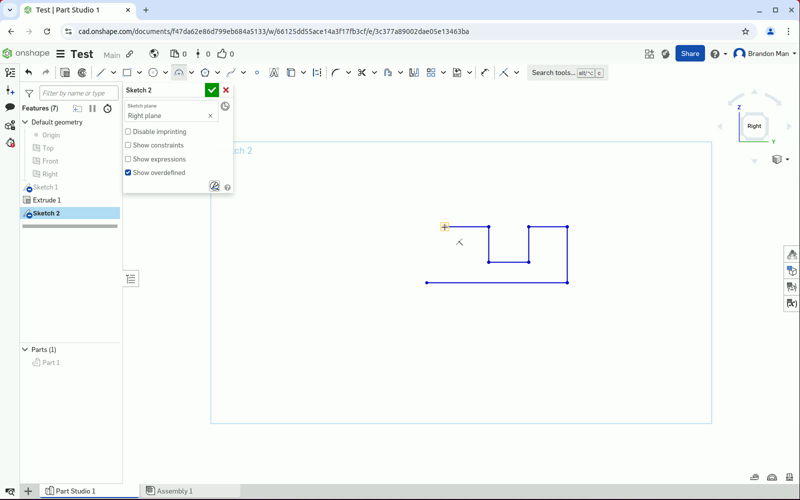
mouse_move(426, 249)
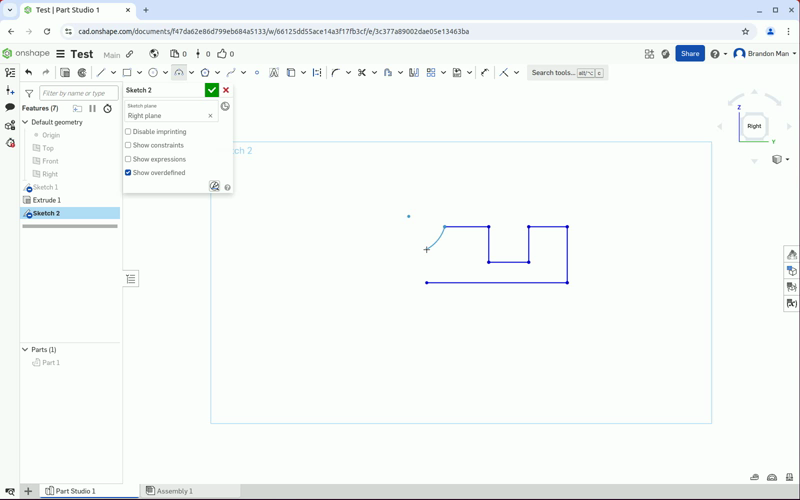
click(426, 249)
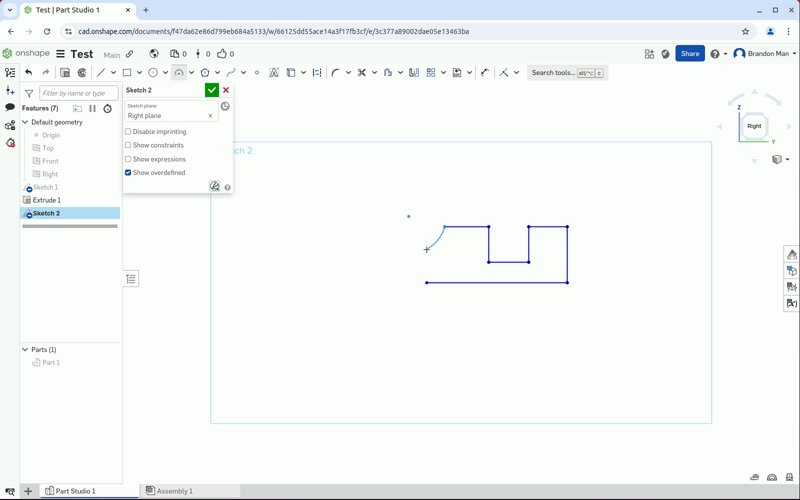
mouse_move(430, 233)
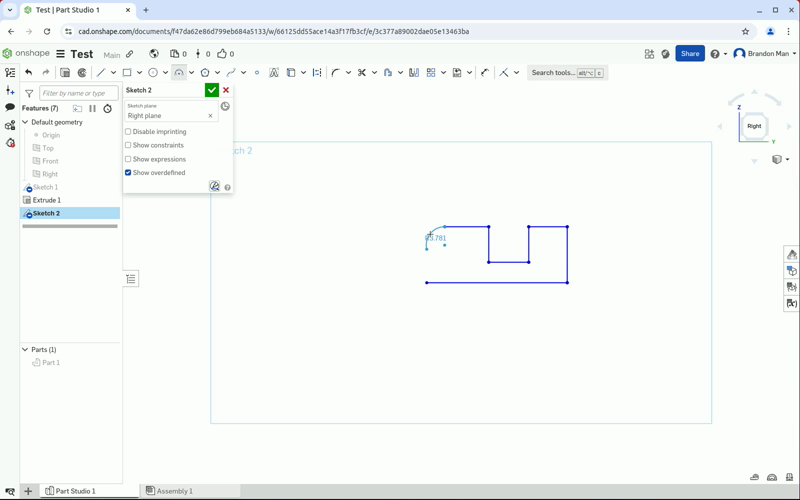
click(430, 233)
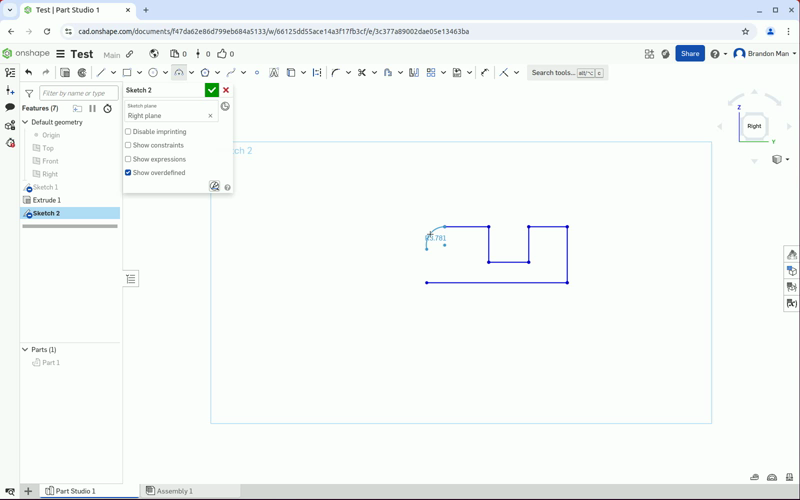
key_up(shift)
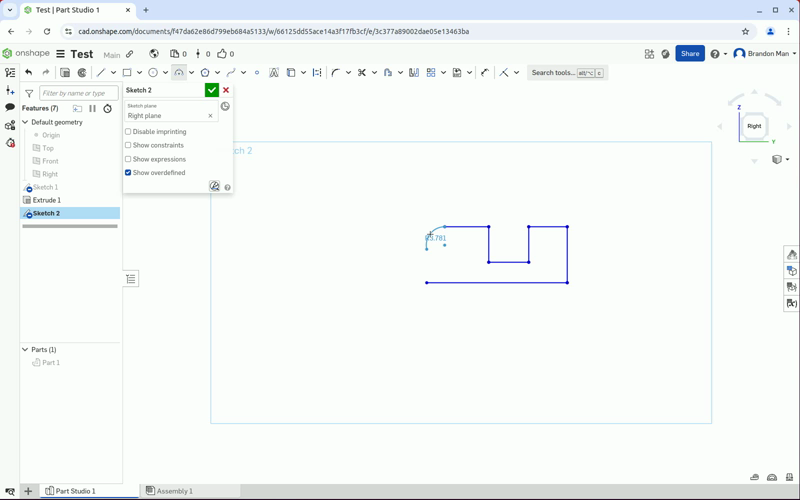
key(esc)
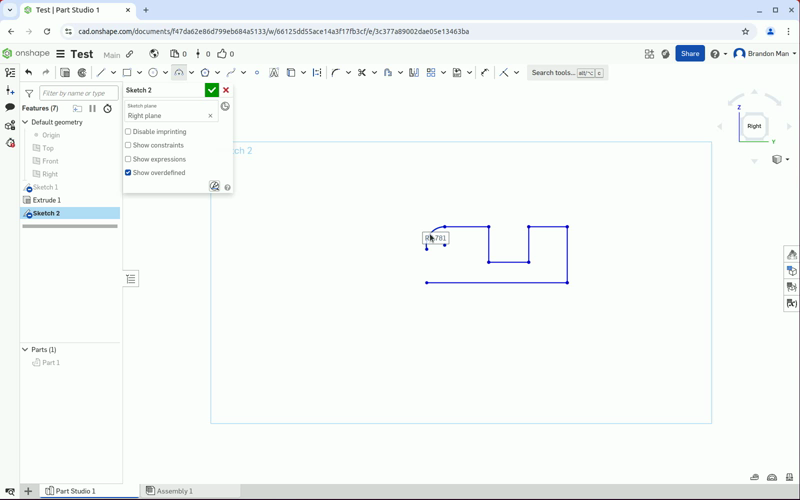
key(l)
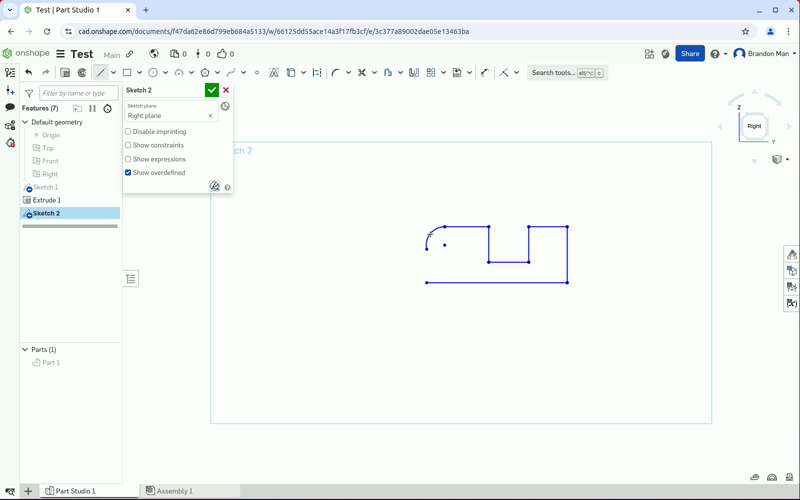
mouse_move(426, 249)
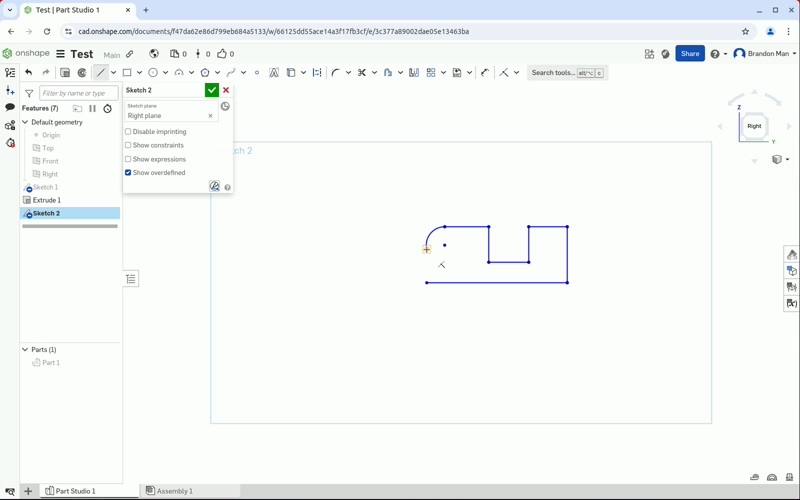
click(426, 249)
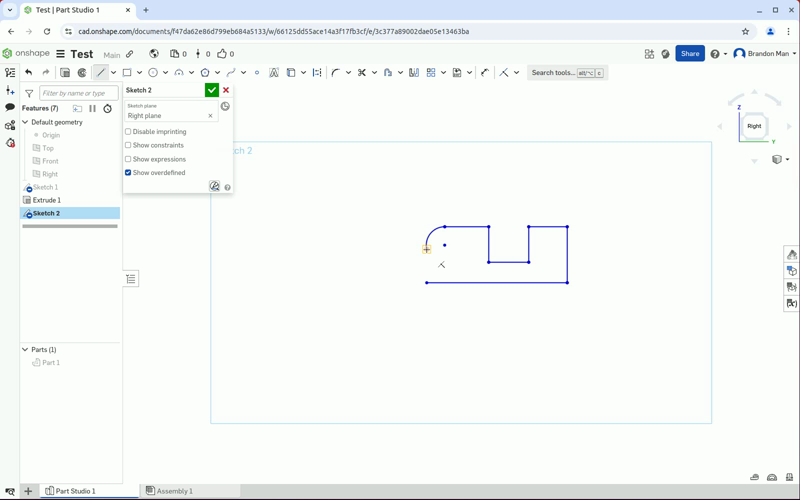
mouse_move(456, 249)
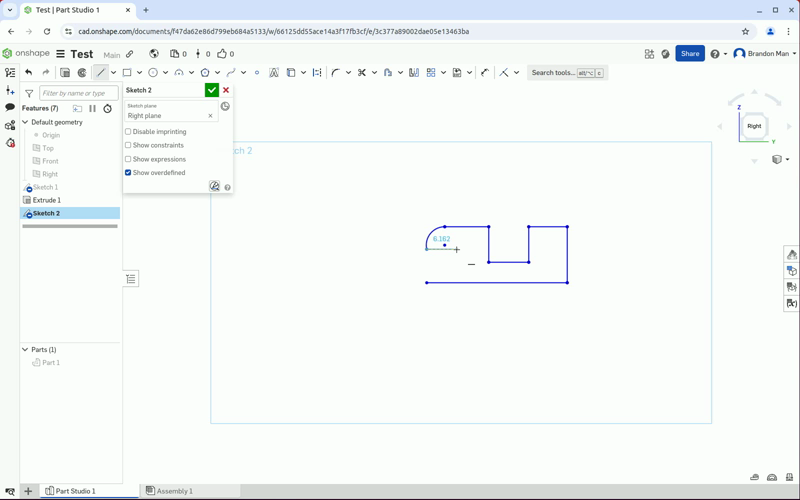
key_down(shift)
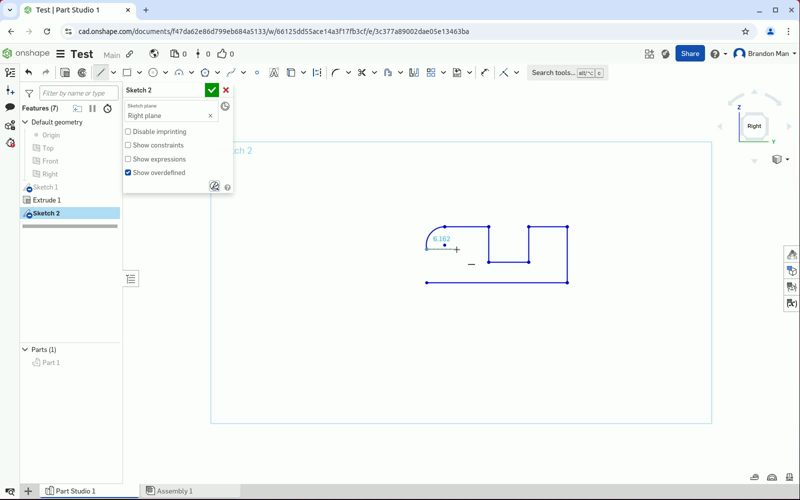
mouse_move(426, 282)
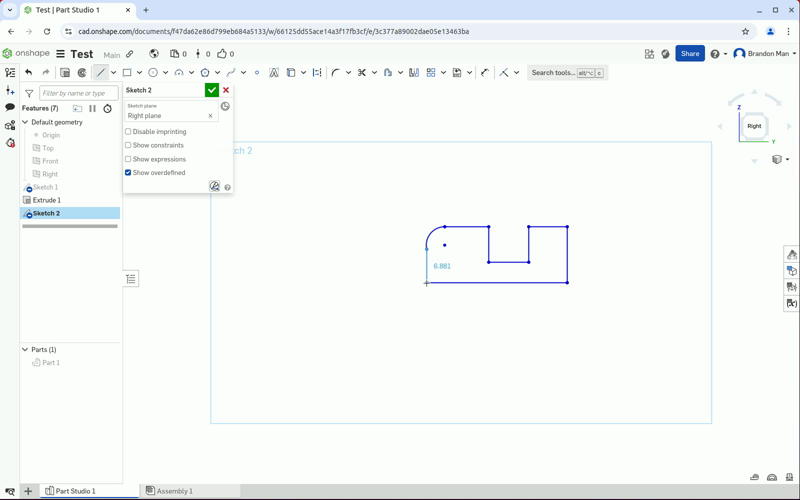
key_up(shift)
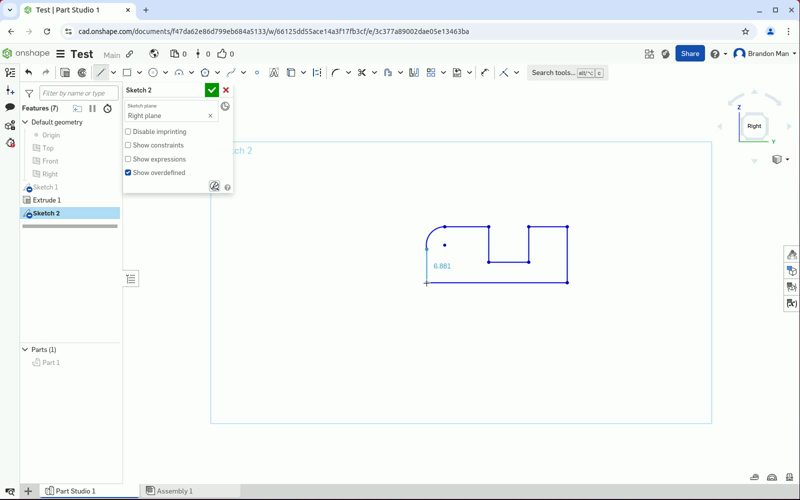
click(426, 282)
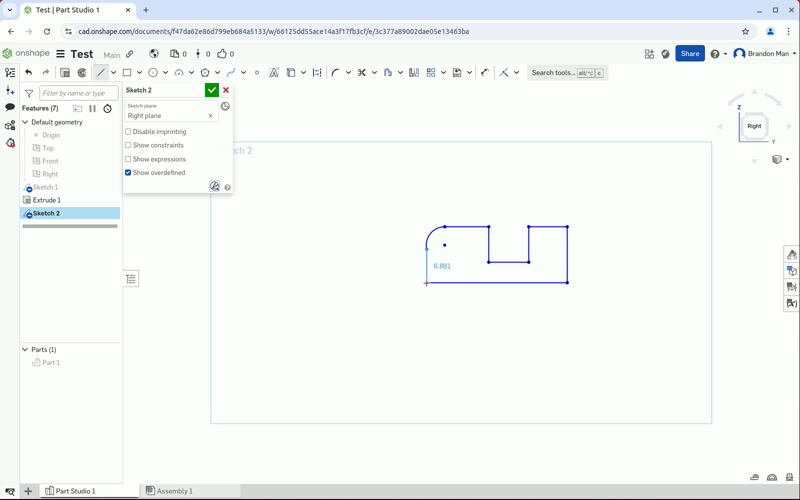
key(esc)
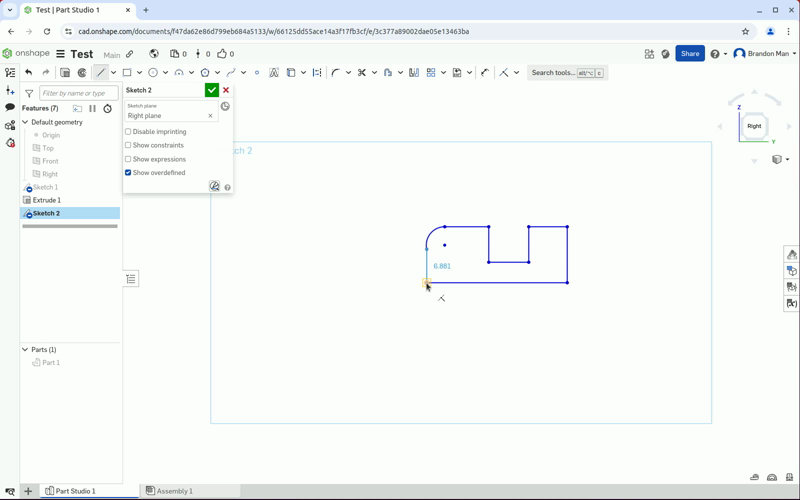
mouse_move(443, 259)
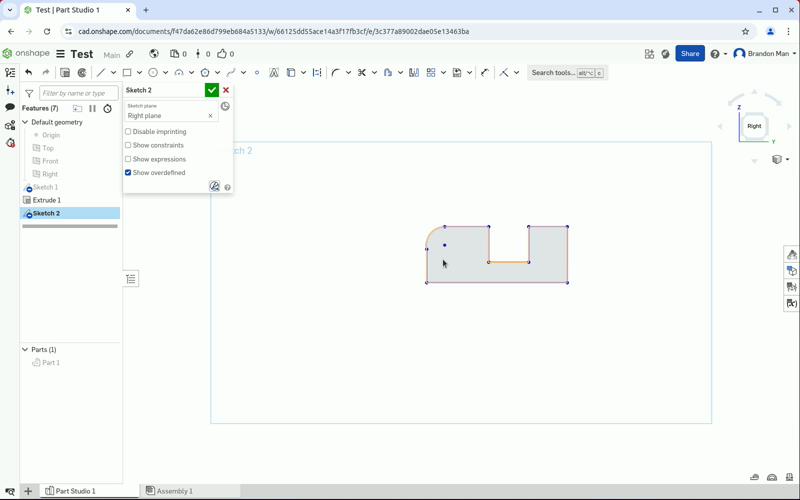
click(443, 259)
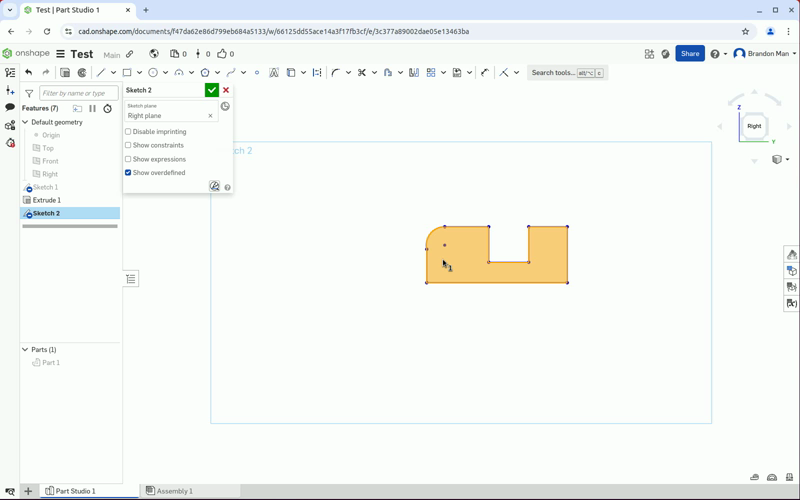
mouse_move(73, 352)
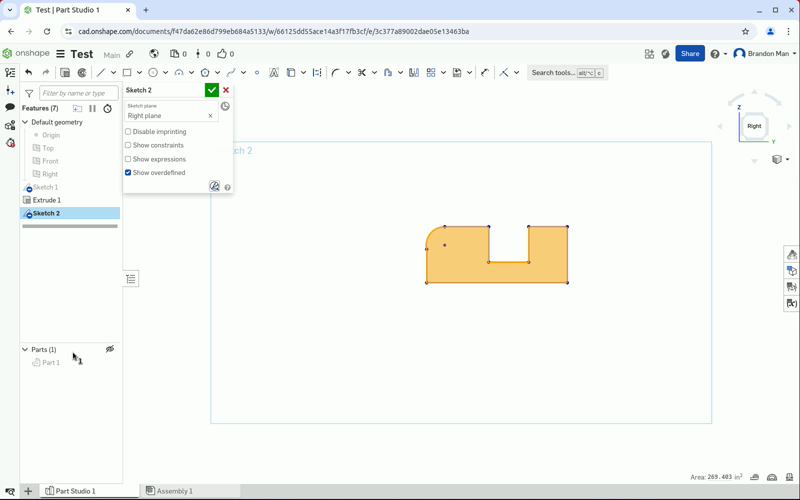
key(shift+y)
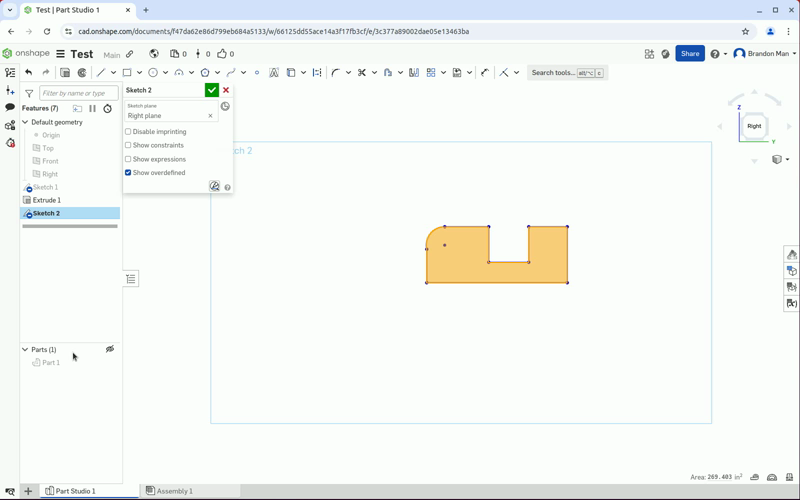
key(shift+e)
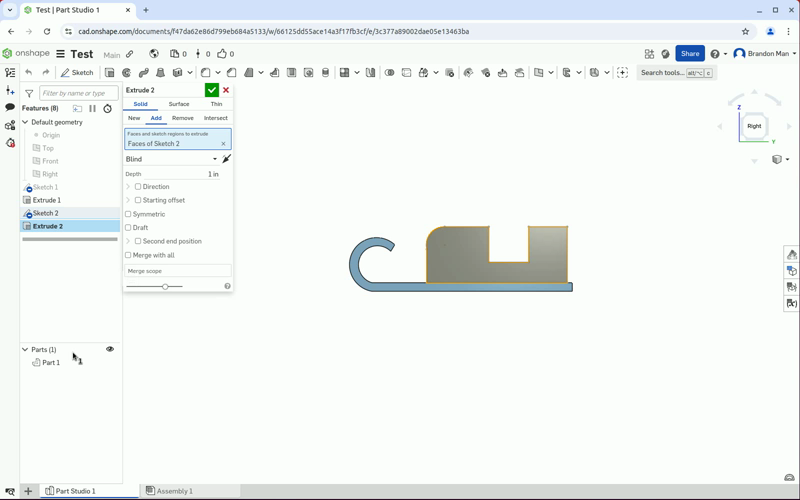
mouse_move(143, 106)
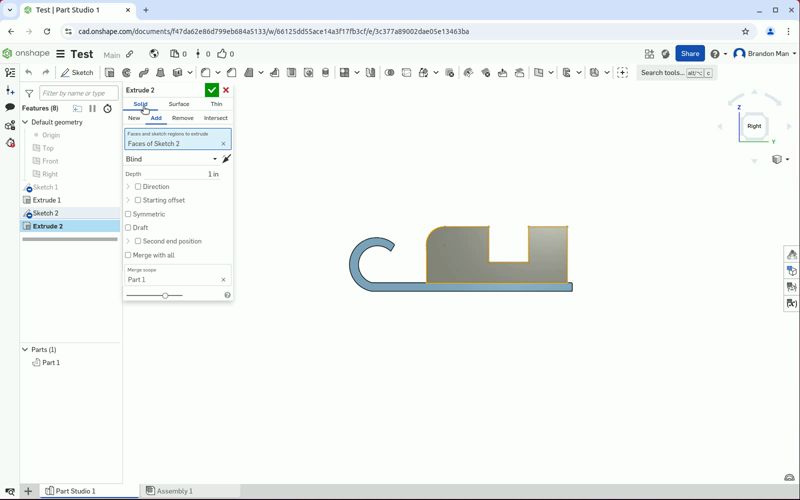
click(143, 106)
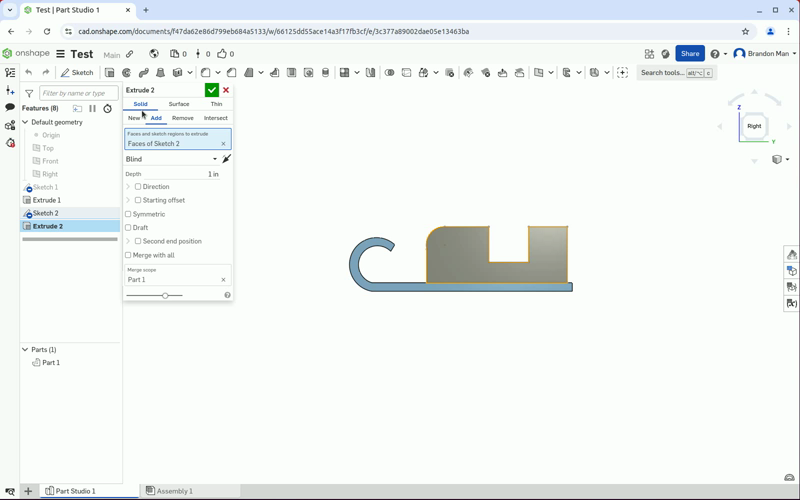
mouse_move(137, 120)
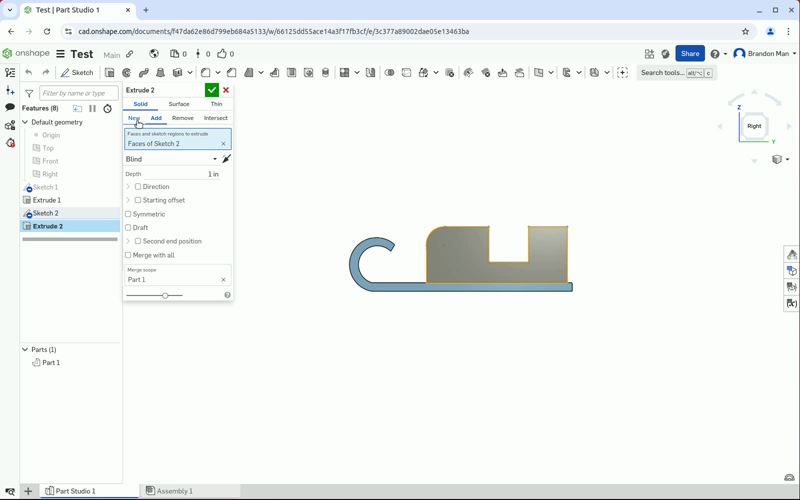
click(137, 120)
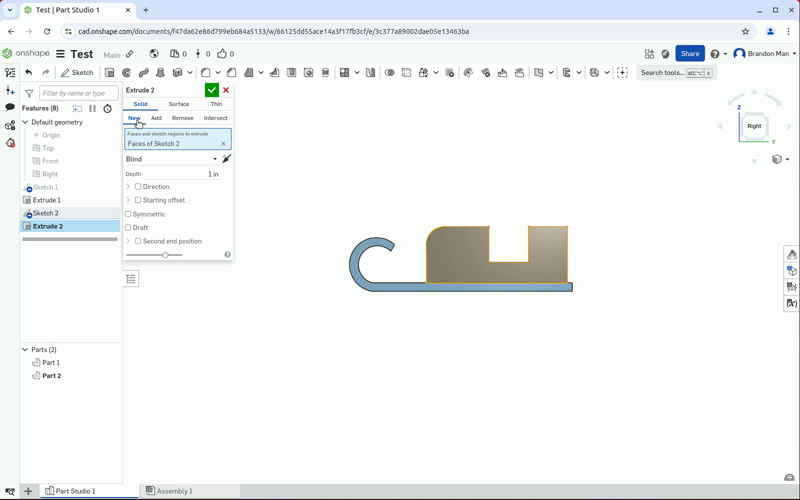
key(tab, 4)
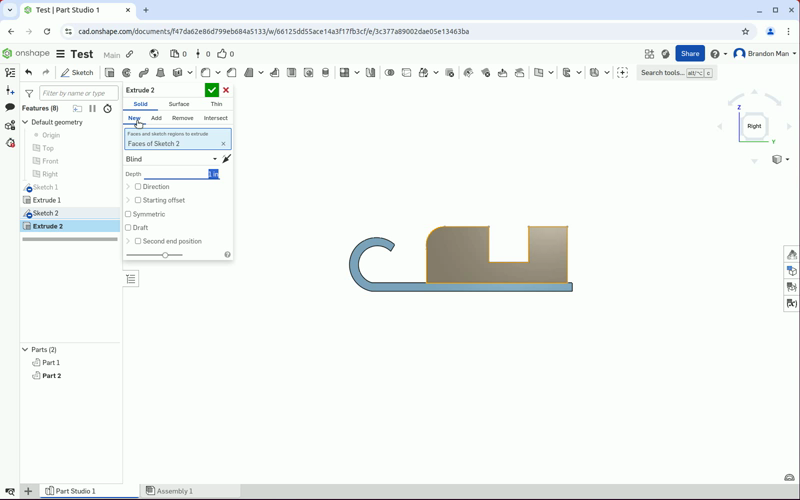
text(11.313)
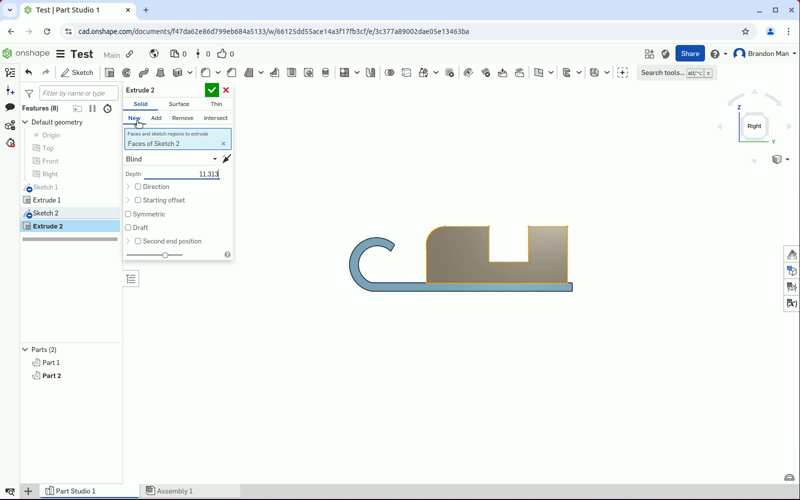
key(tab, 3)
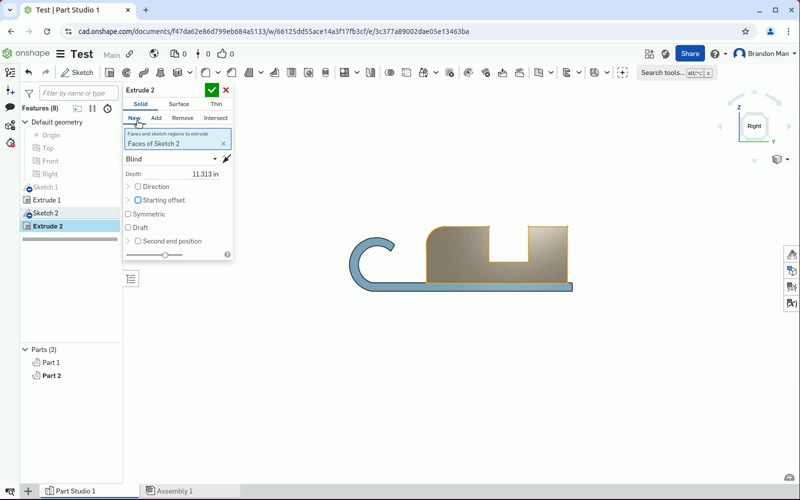
key(tab, 2)
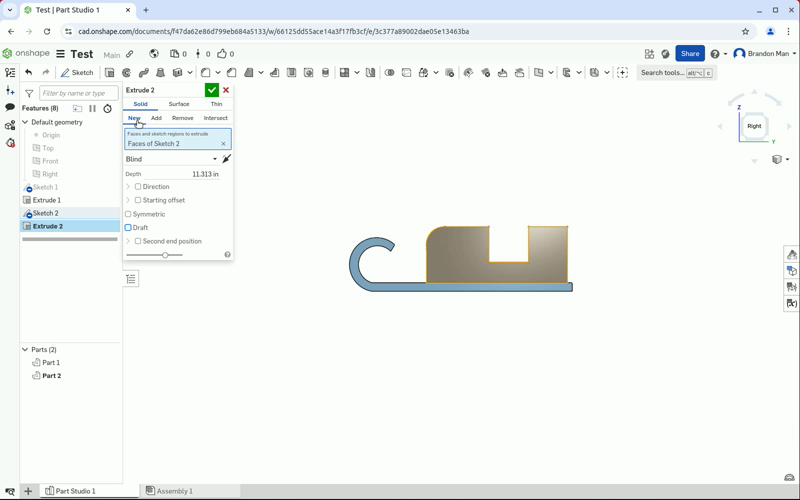
key(space)
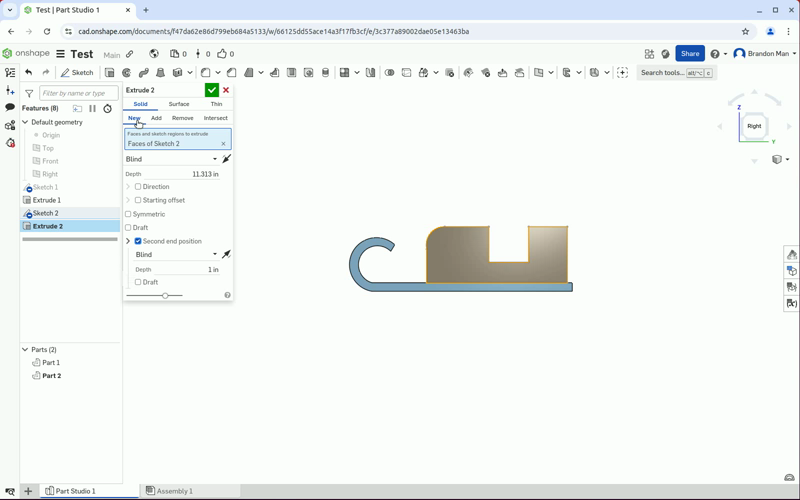
key(tab, 3)
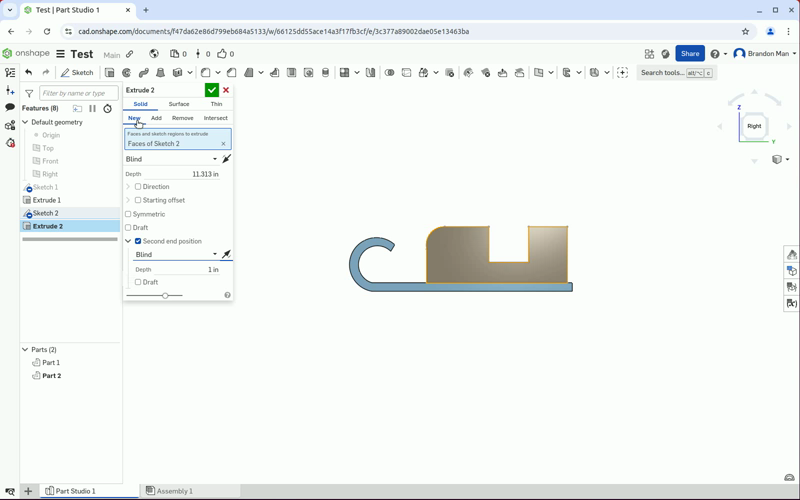
text(11.554)
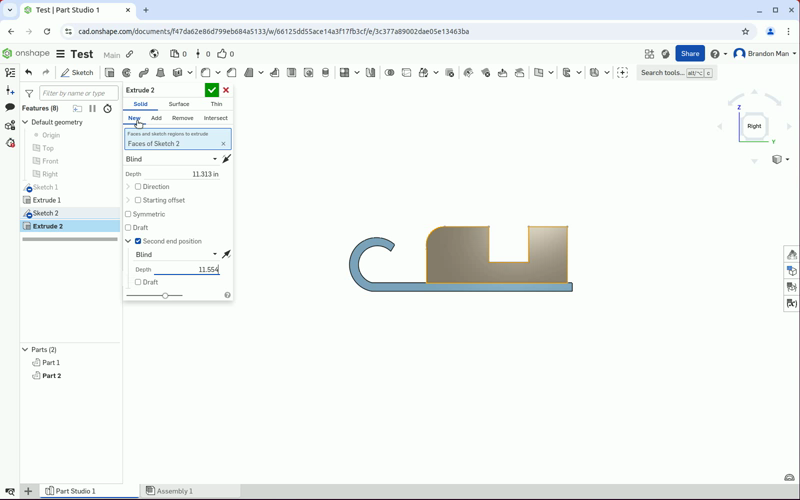
key(enter)
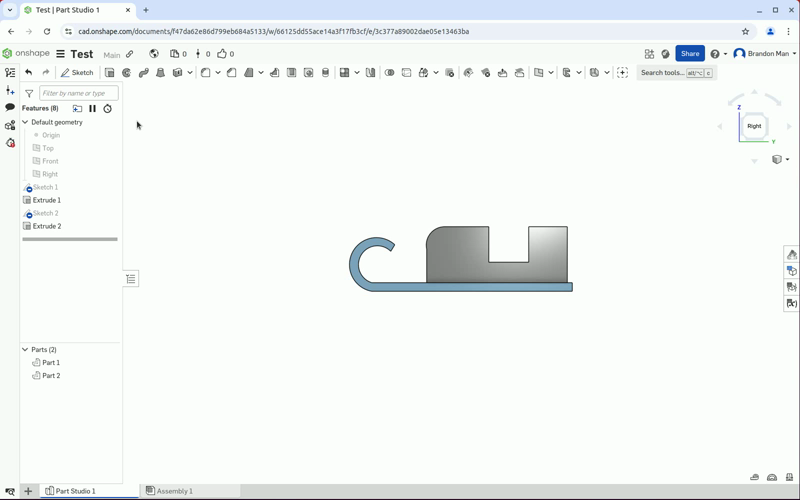
key(shift+h)
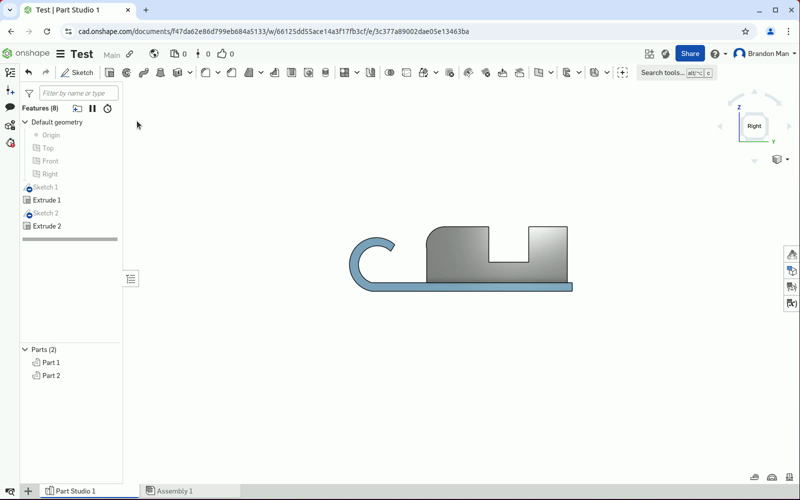
key(shift+h)
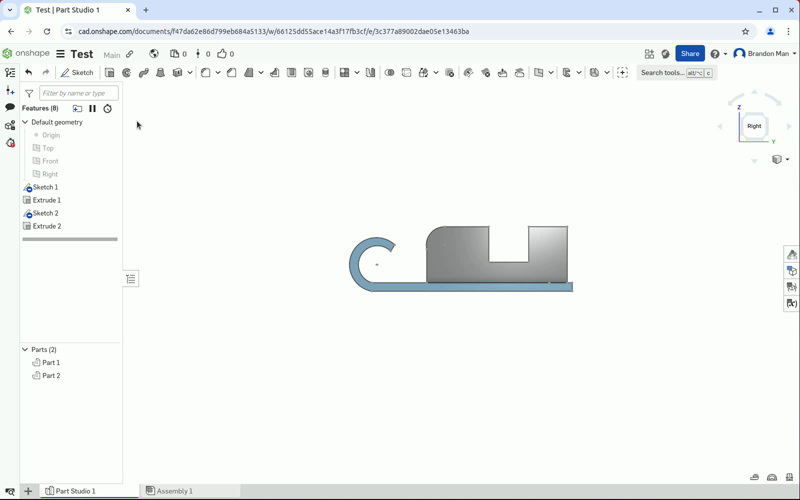
key(shift+7)
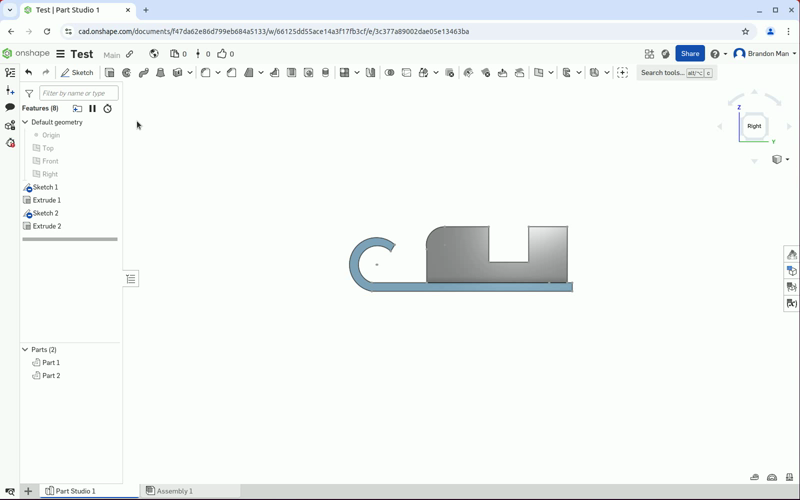
key(right, 2)
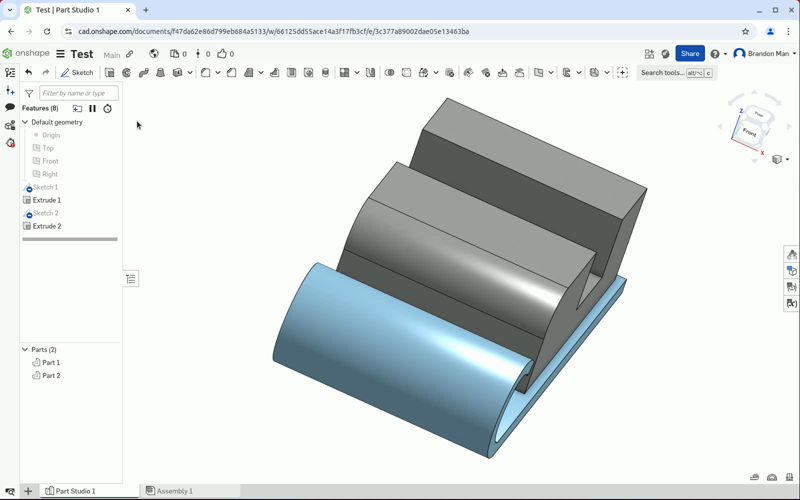
key(down, 2)
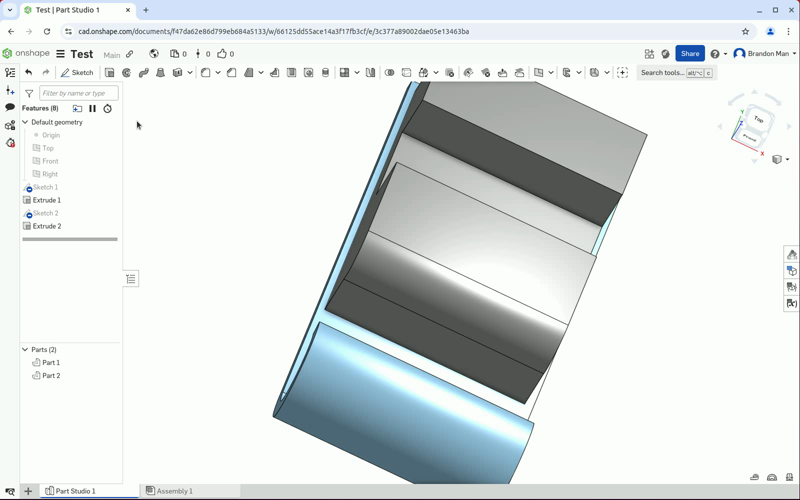
key(up, 2)
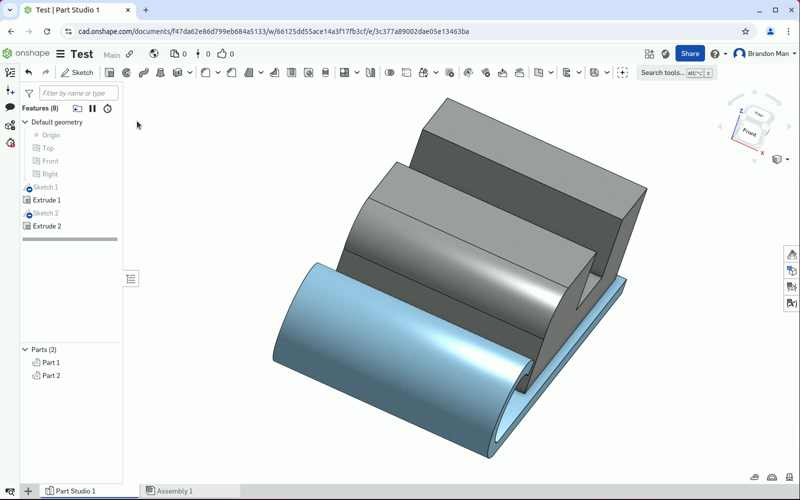
key(left, 2)
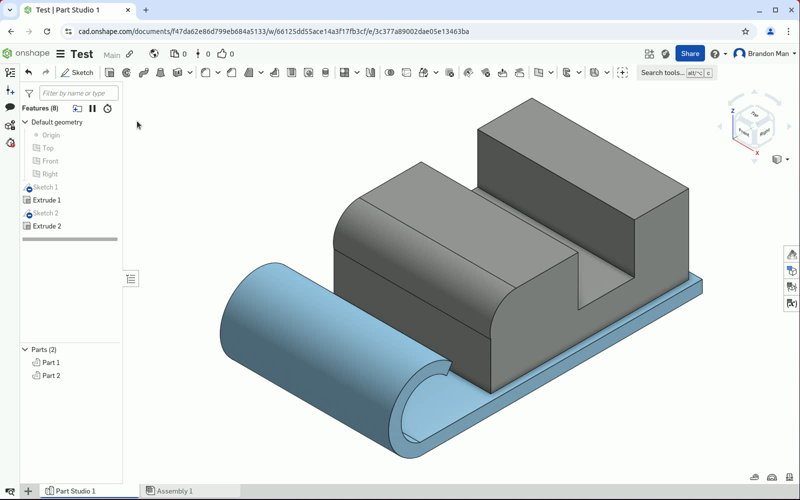
mouse_move(73, 189)
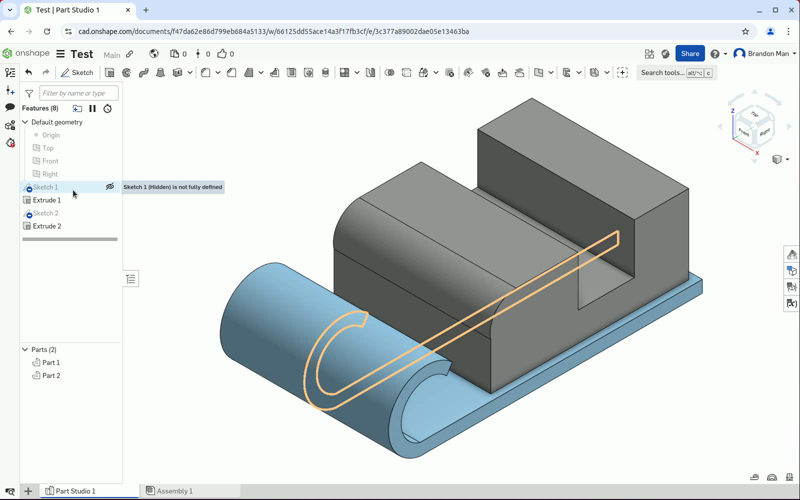
click(73, 189)